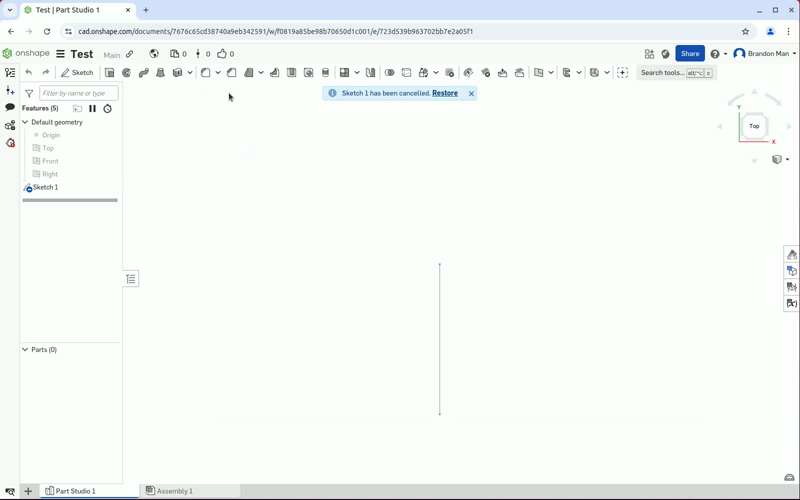
key(shift+h)
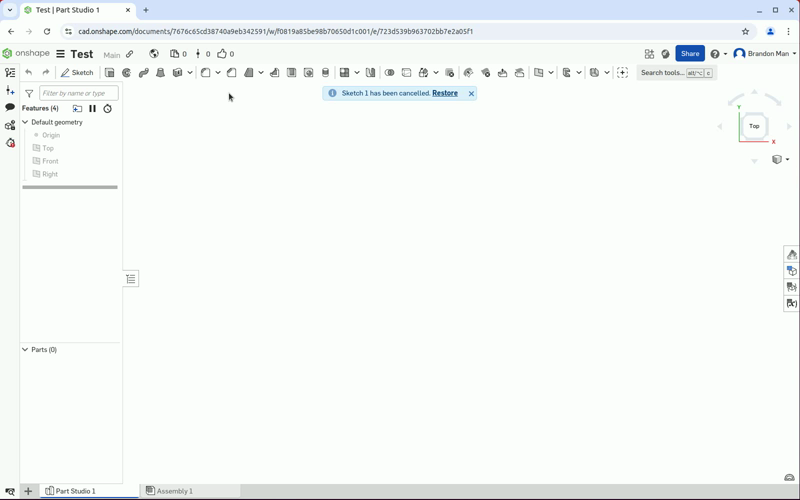
key(shift+s)
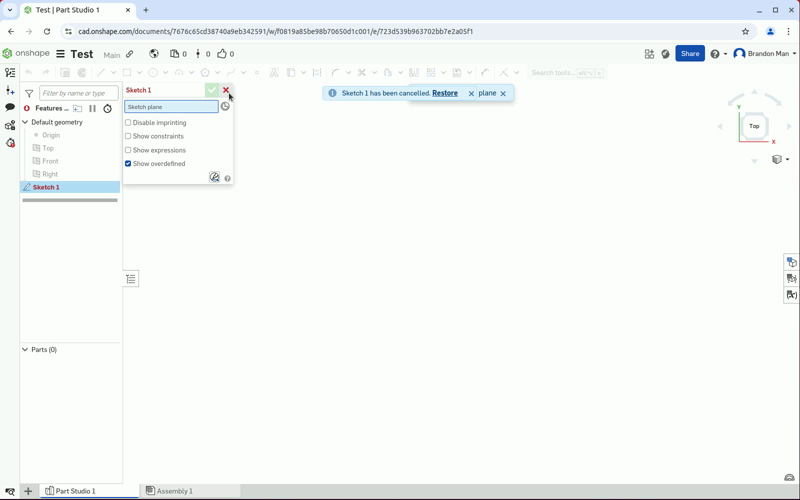
mouse_move(73, 150)
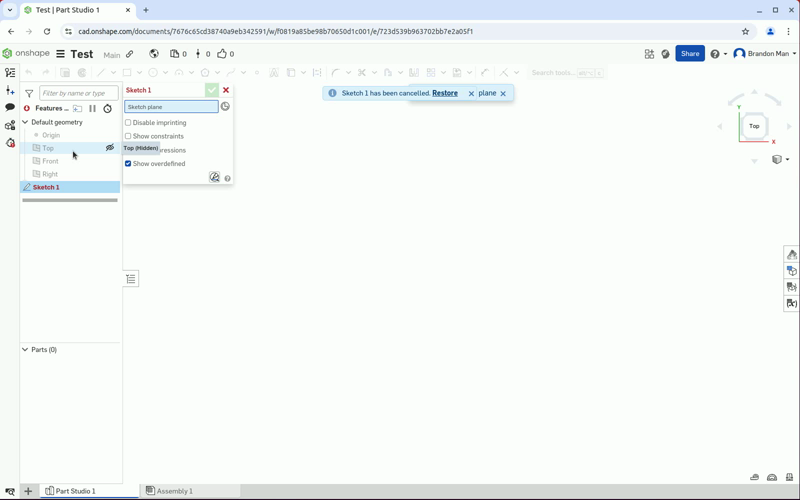
click(73, 150)
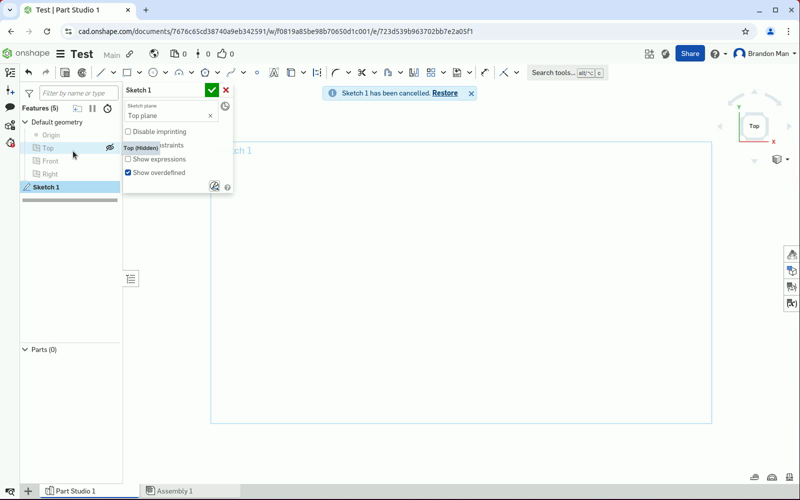
mouse_move(73, 352)
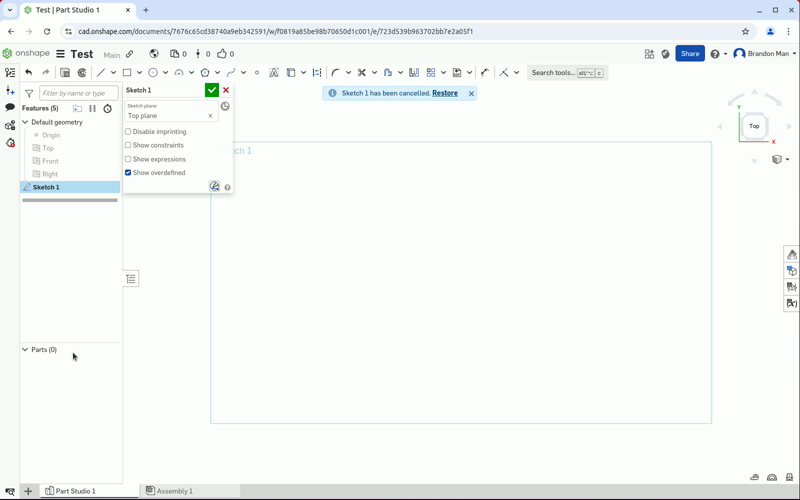
key(y)
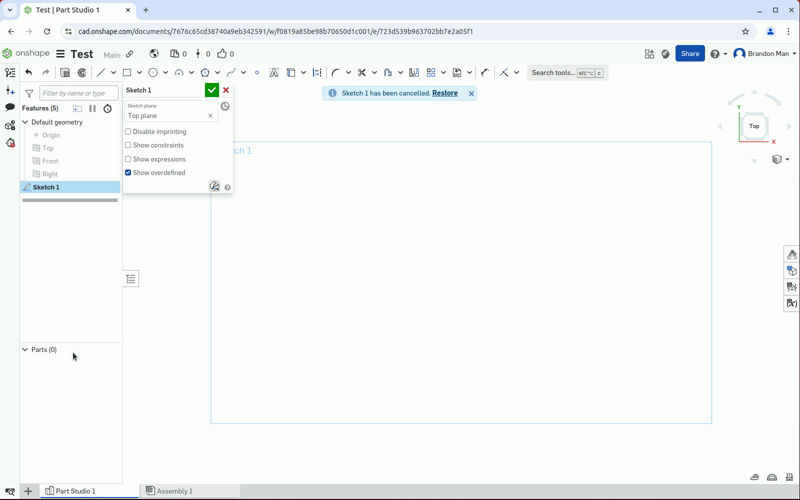
key(c)
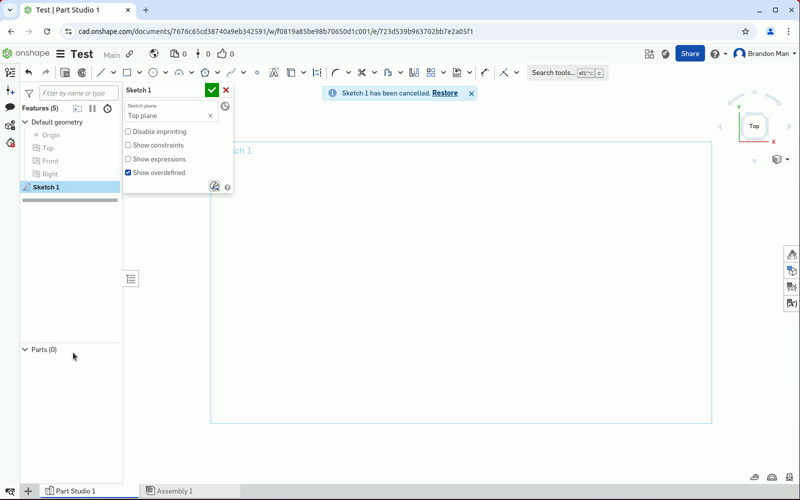
key_down(shift)
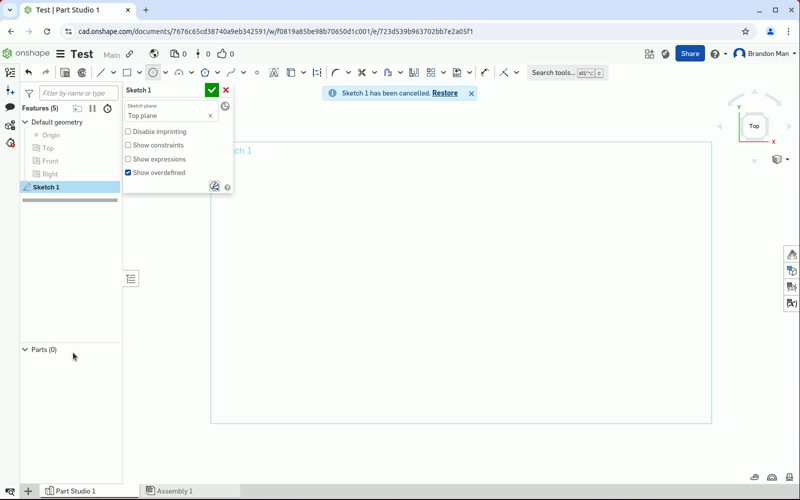
mouse_move(461, 282)
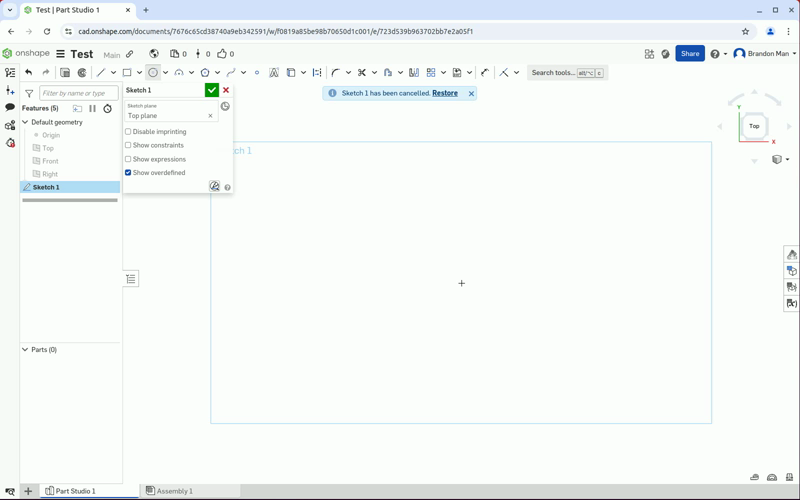
click(461, 282)
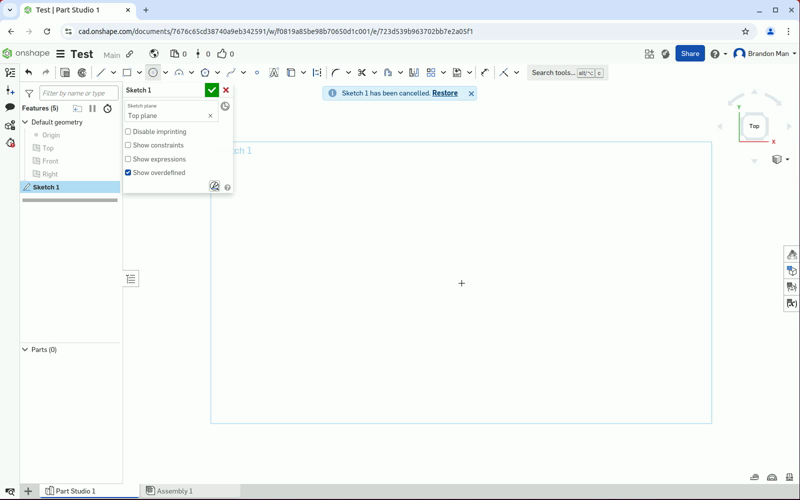
key_up(shift)
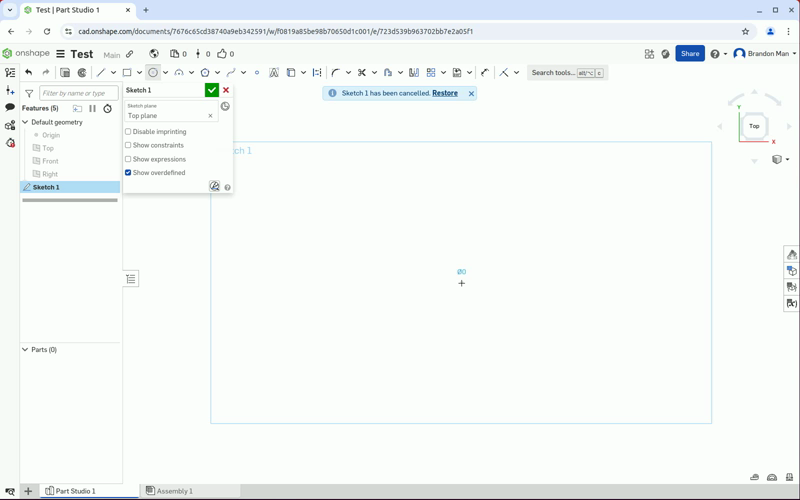
mouse_move(524, 282)
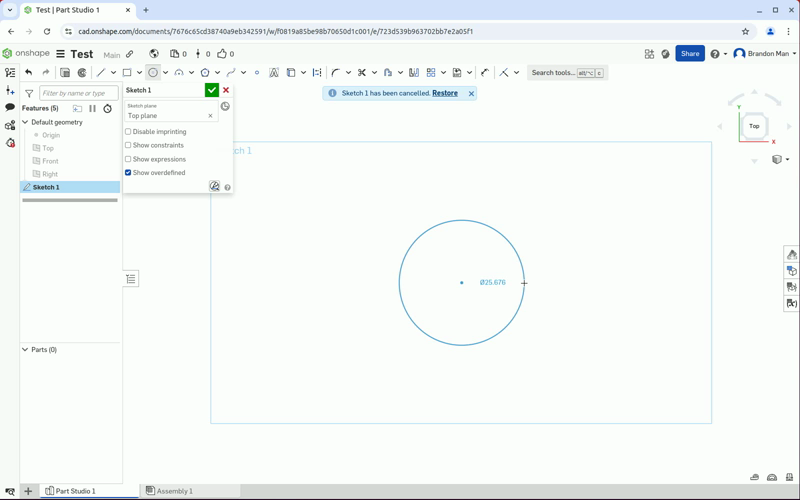
click(524, 282)
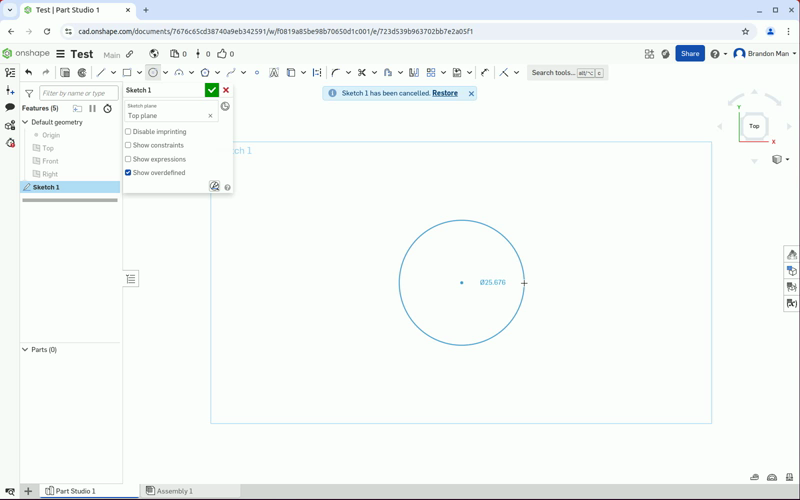
key(esc)
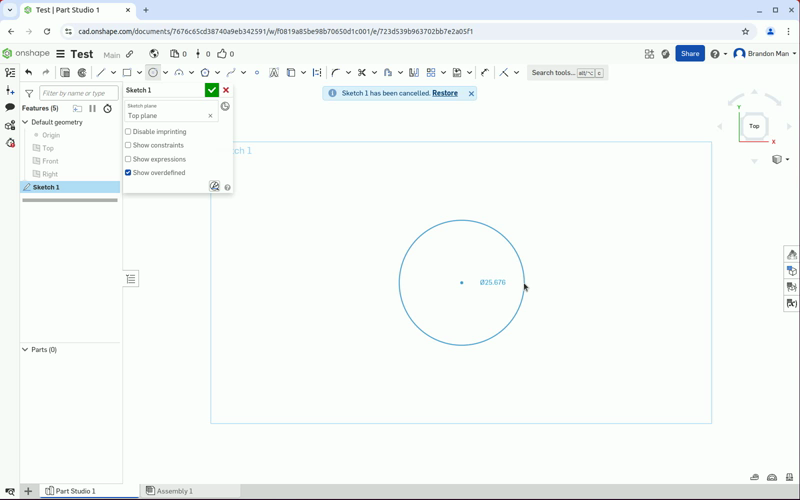
key(c)
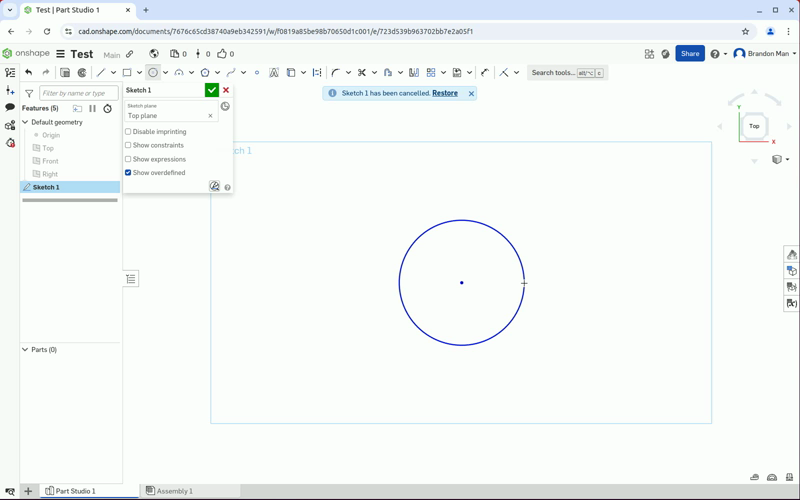
key_down(shift)
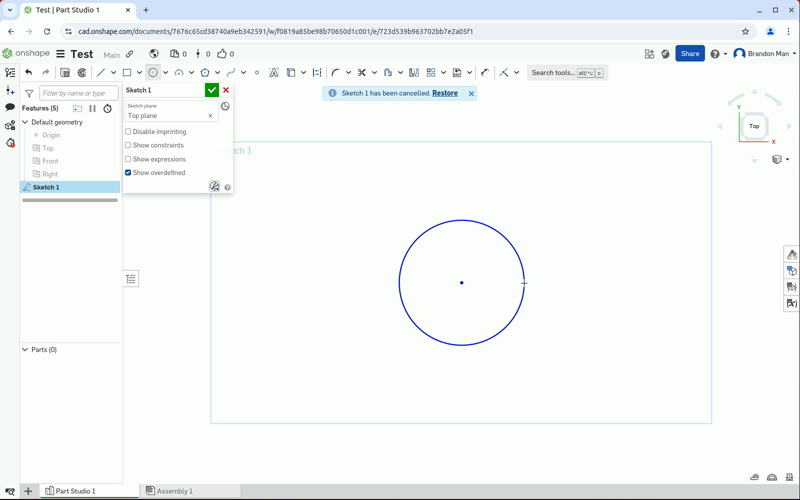
mouse_move(461, 282)
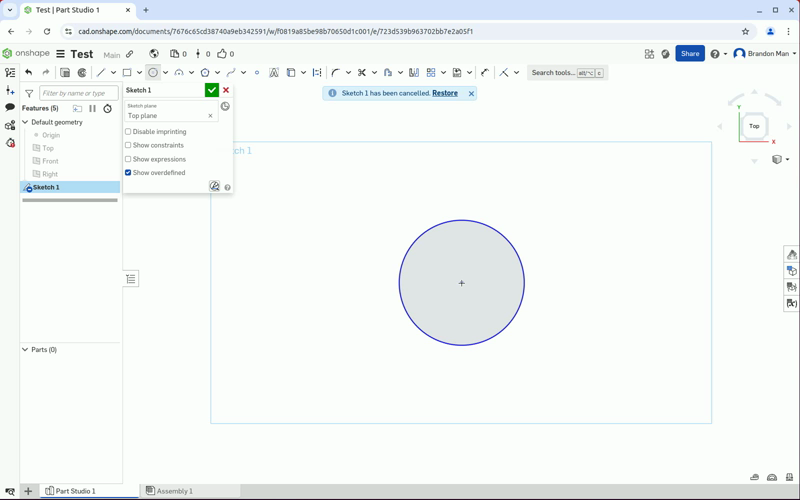
click(461, 282)
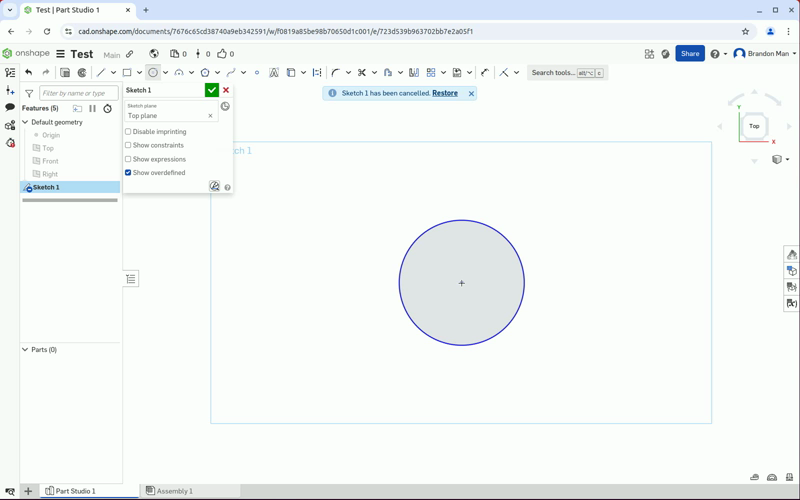
key_up(shift)
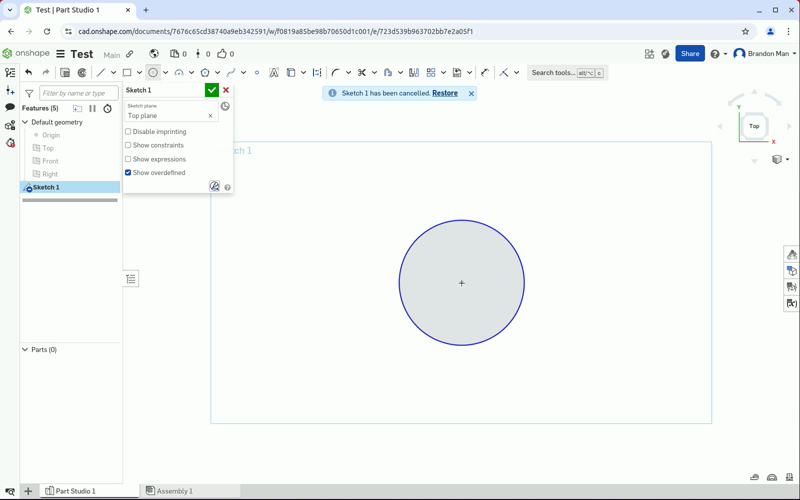
mouse_move(486, 282)
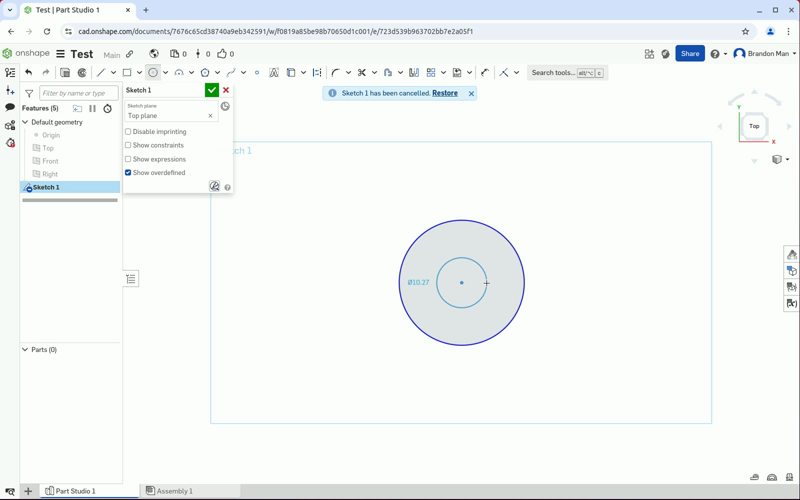
click(486, 282)
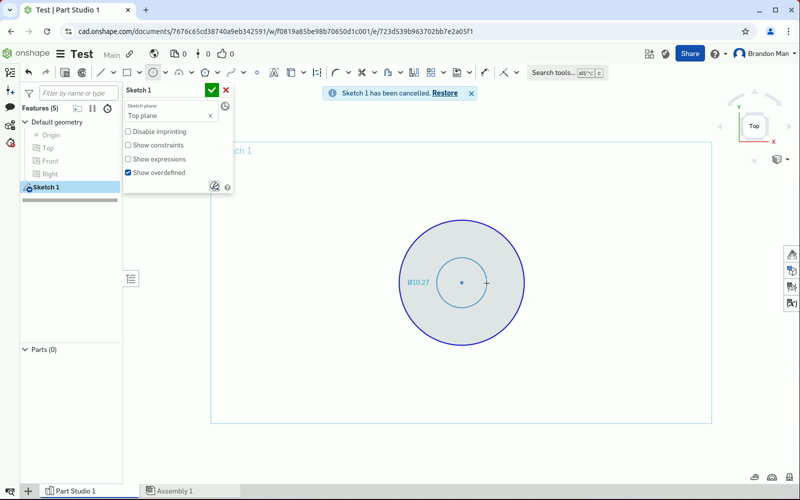
key(esc)
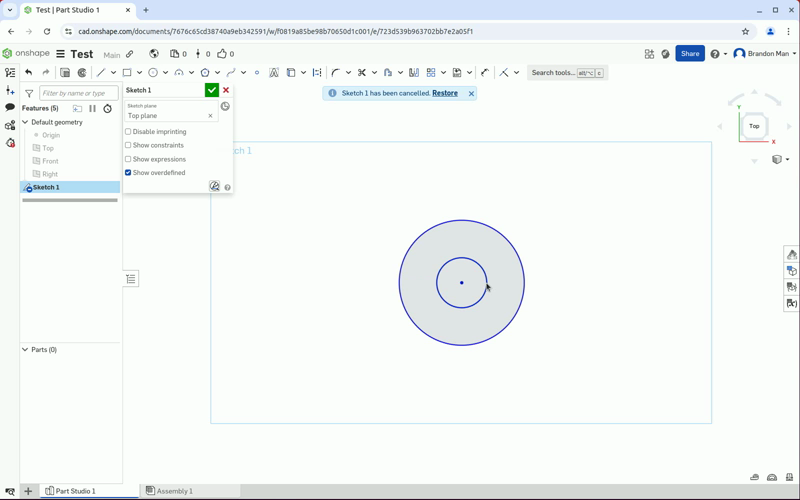
mouse_move(490, 255)
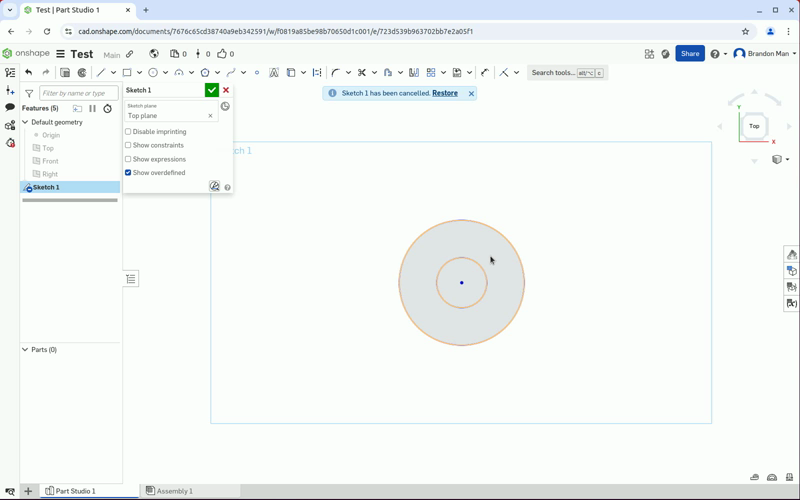
click(490, 255)
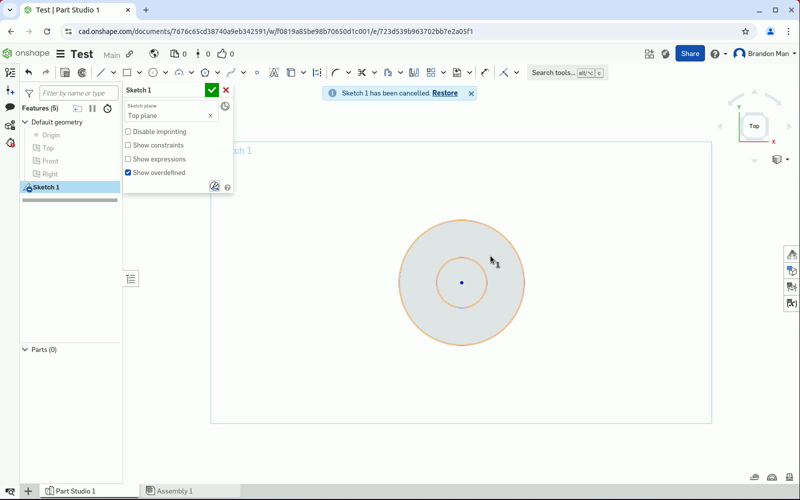
mouse_move(73, 352)
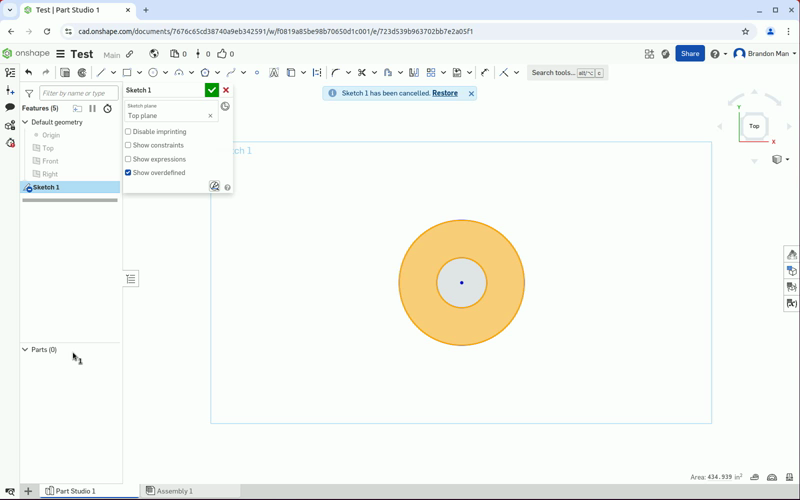
key(shift+y)
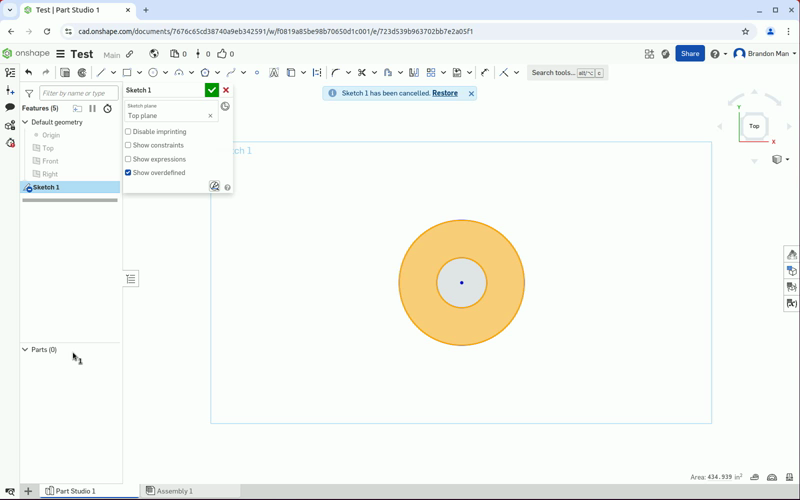
key(shift+e)
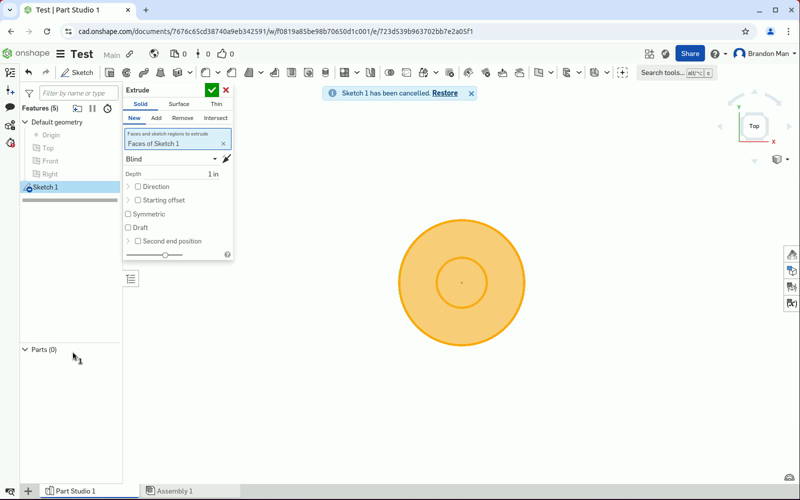
mouse_move(143, 106)
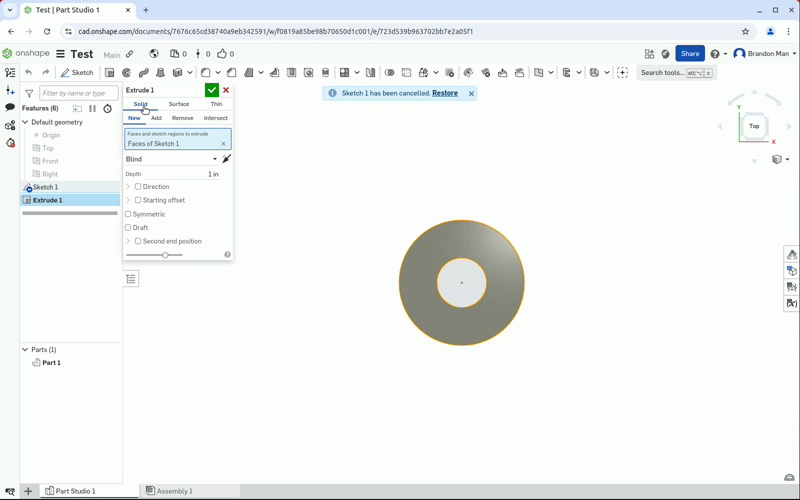
click(143, 106)
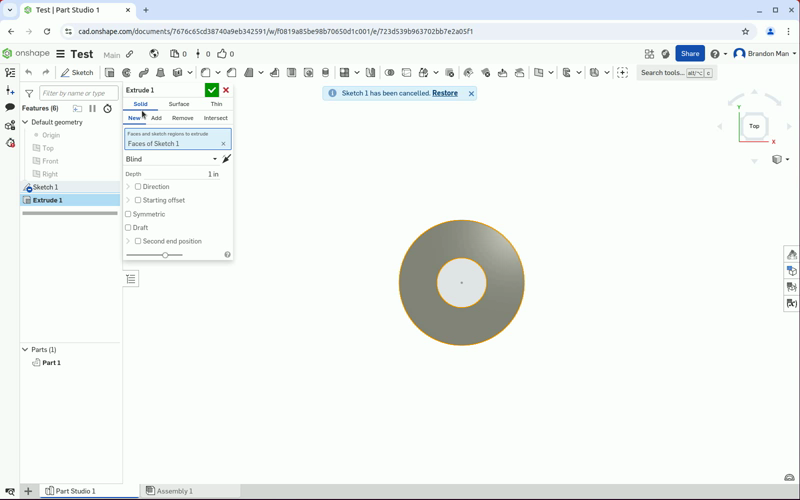
mouse_move(137, 120)
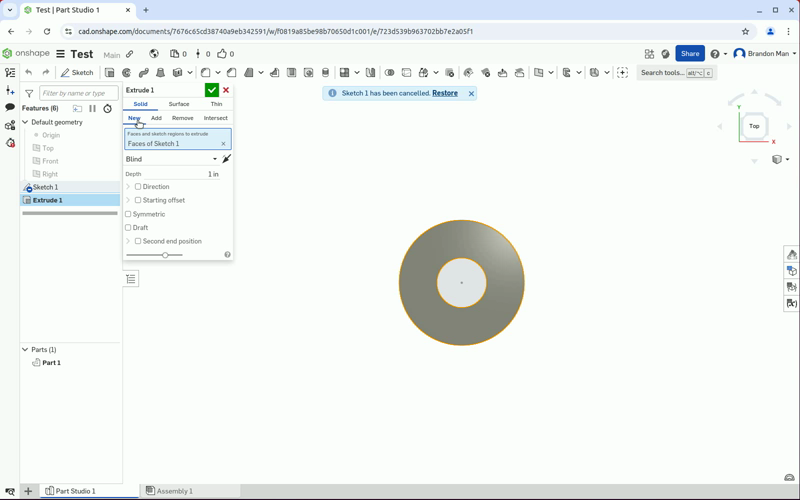
click(137, 120)
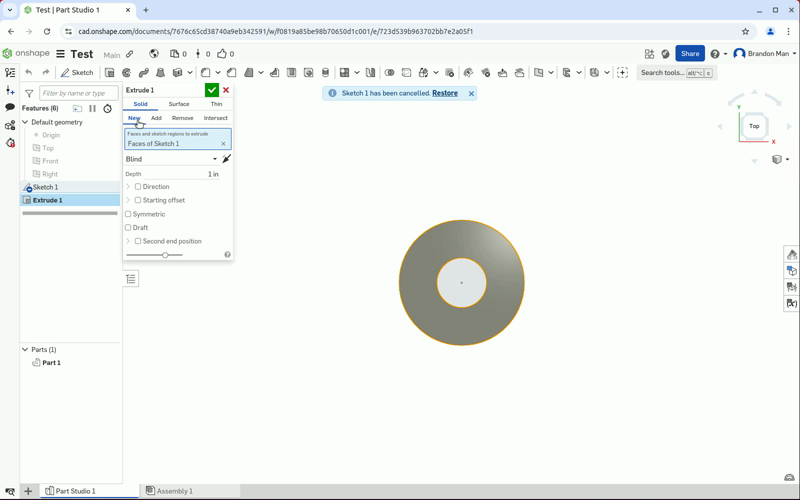
key(tab, 4)
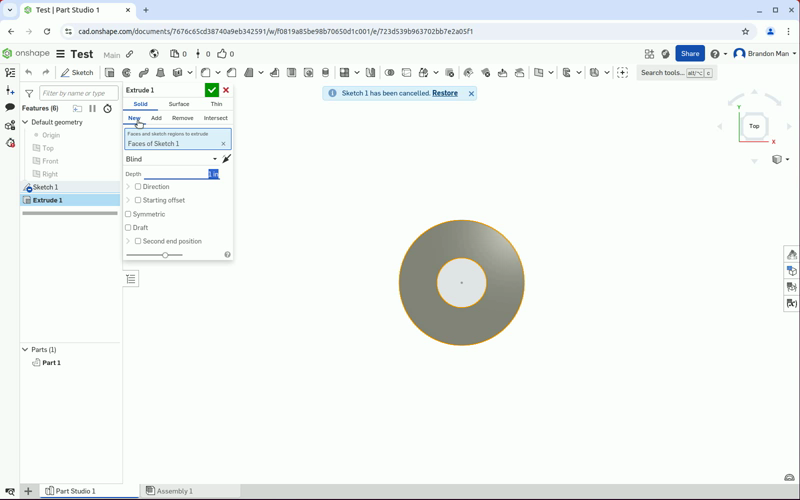
text(5.296)
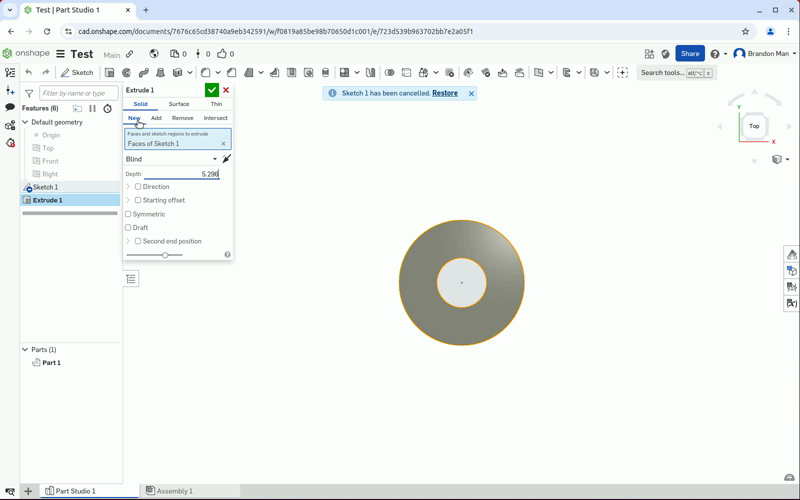
key(enter)
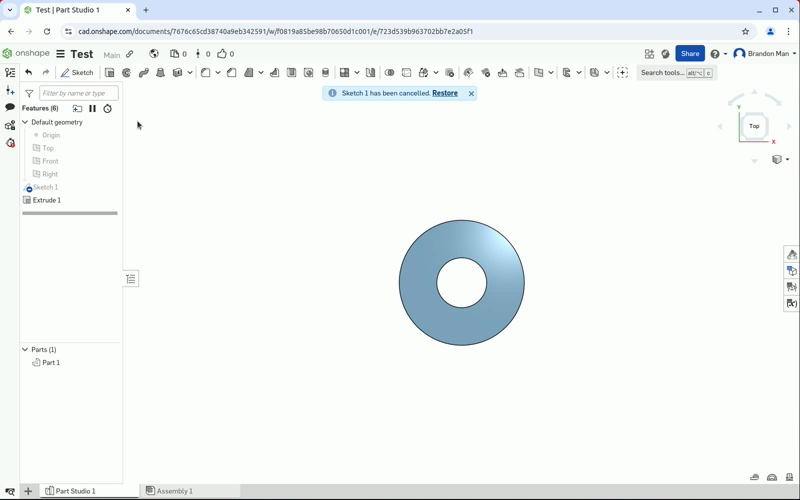
key(shift+h)
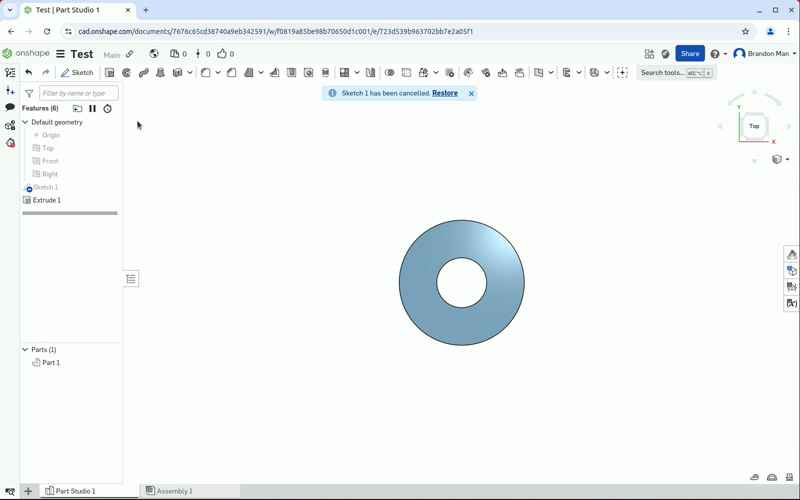
key(shift+h)
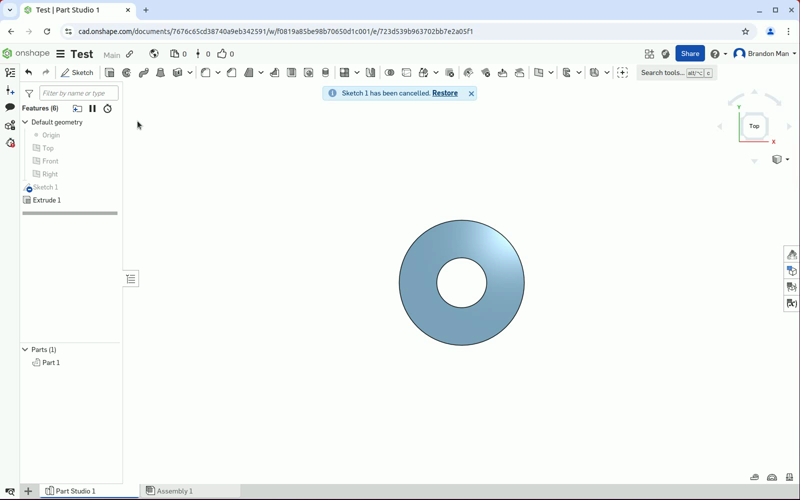
mouse_move(73, 189)
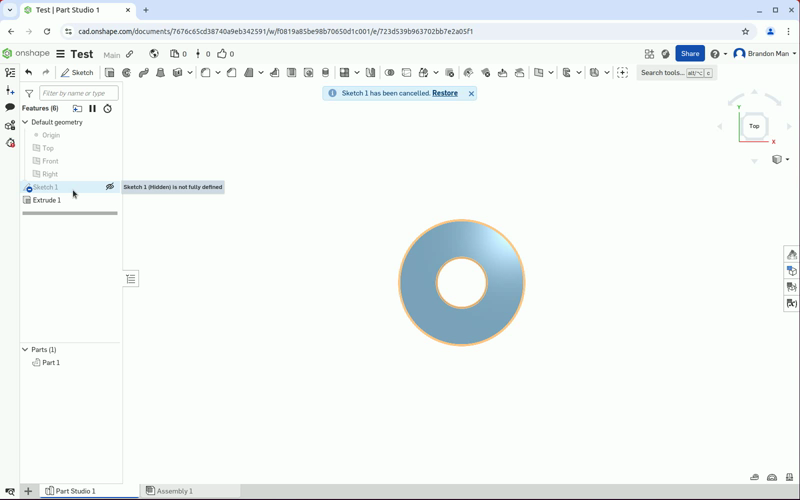
click(73, 189)
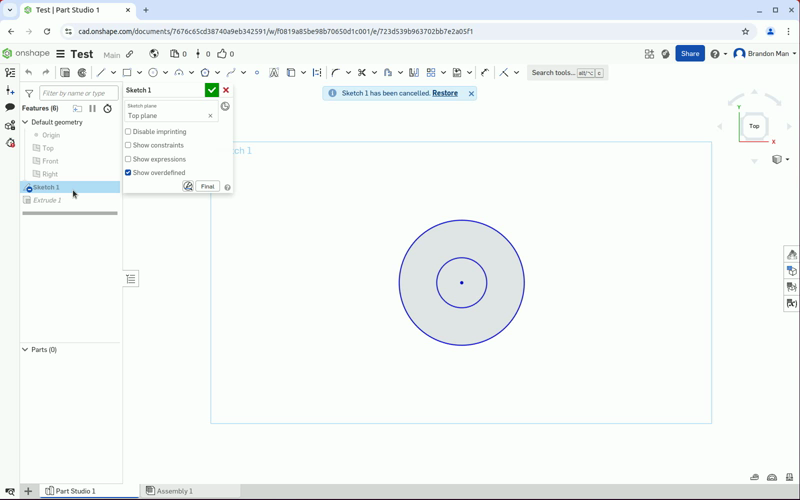
mouse_move(229, 92)
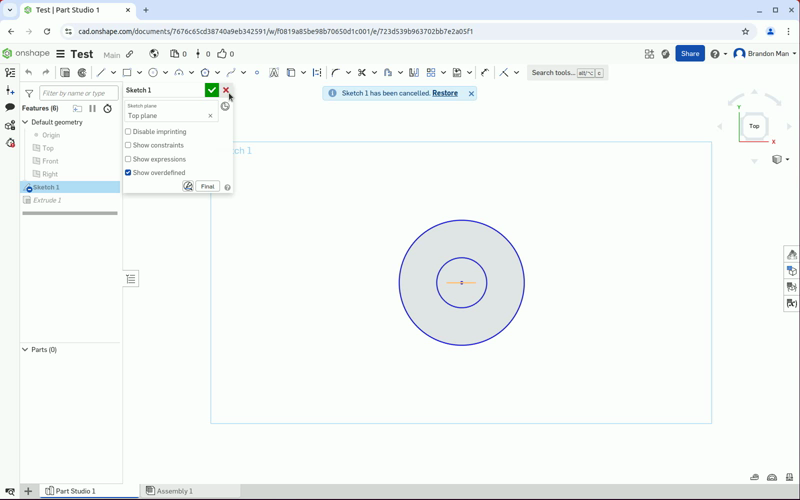
click(229, 92)
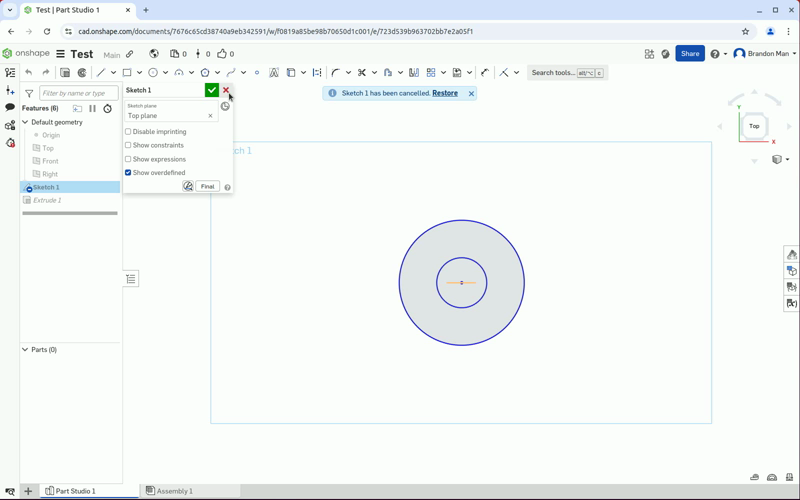
key(shift+s)
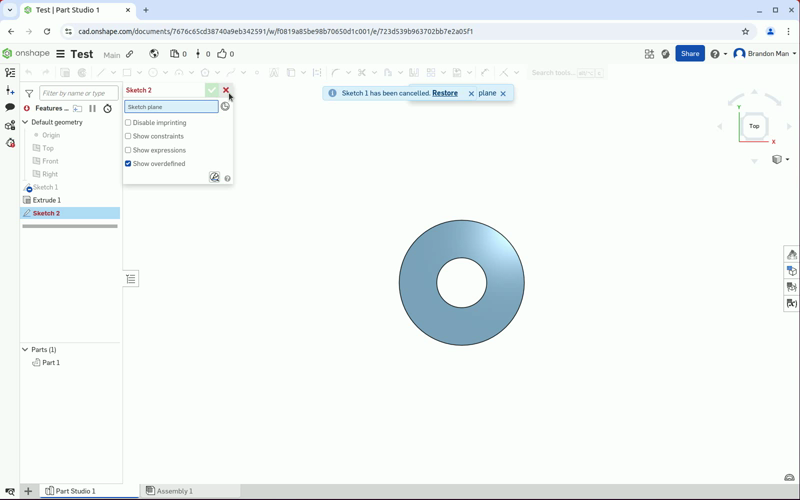
mouse_move(73, 150)
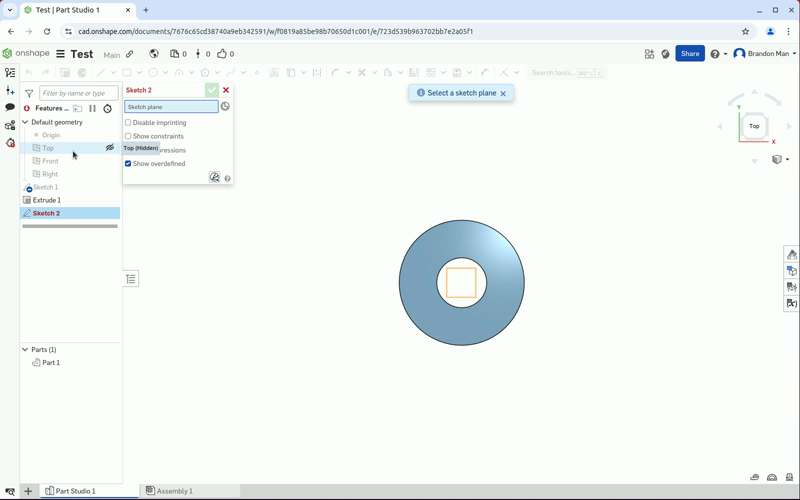
click(73, 150)
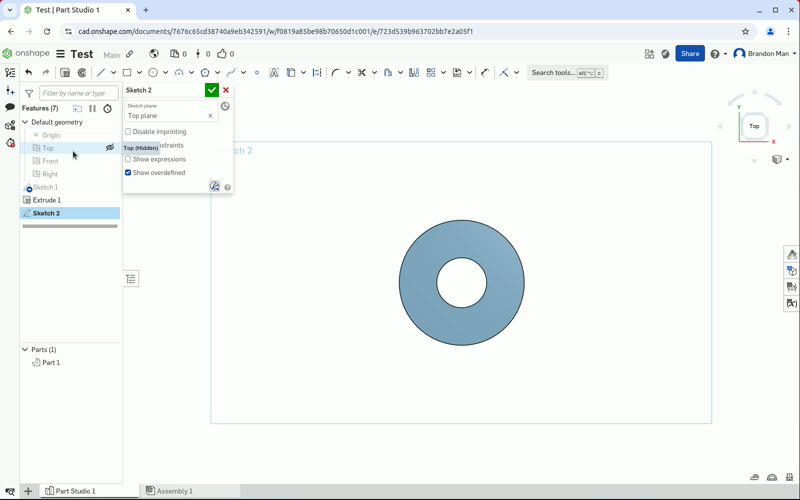
mouse_move(73, 352)
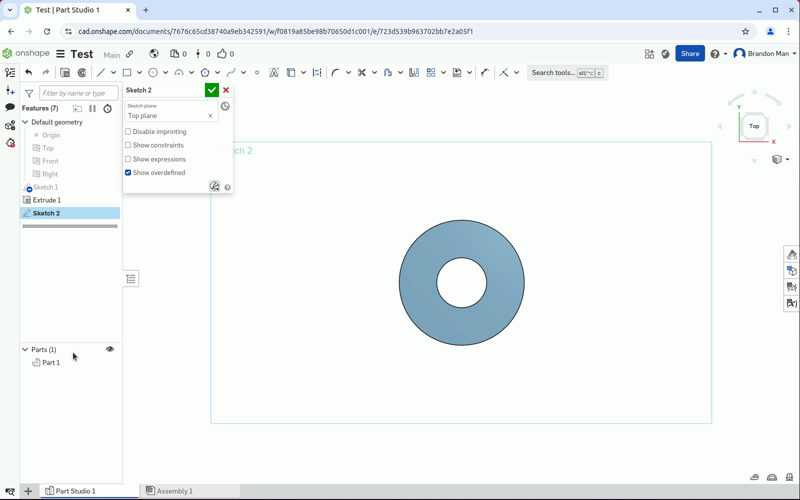
key(y)
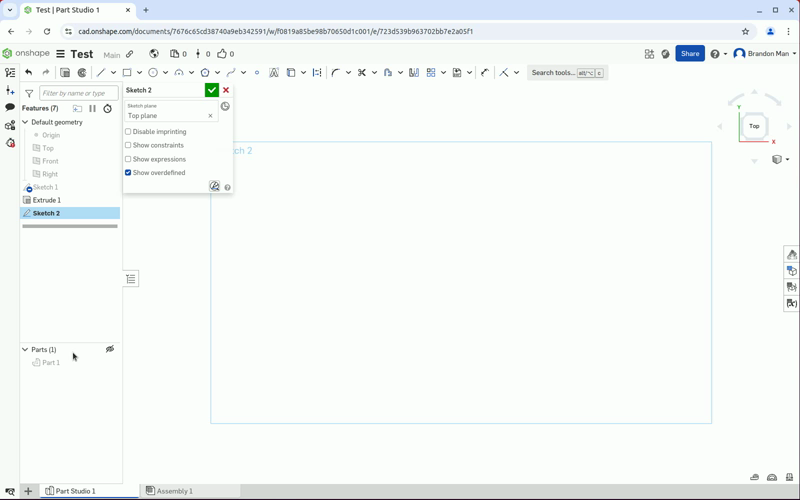
key(l)
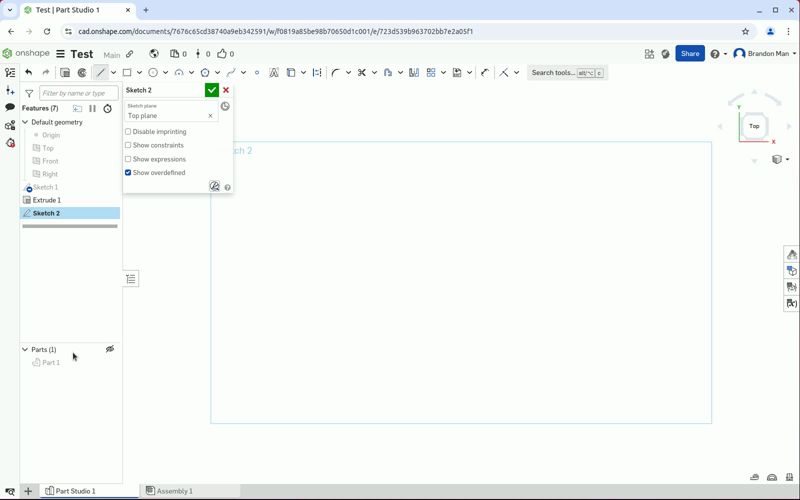
key_down(shift)
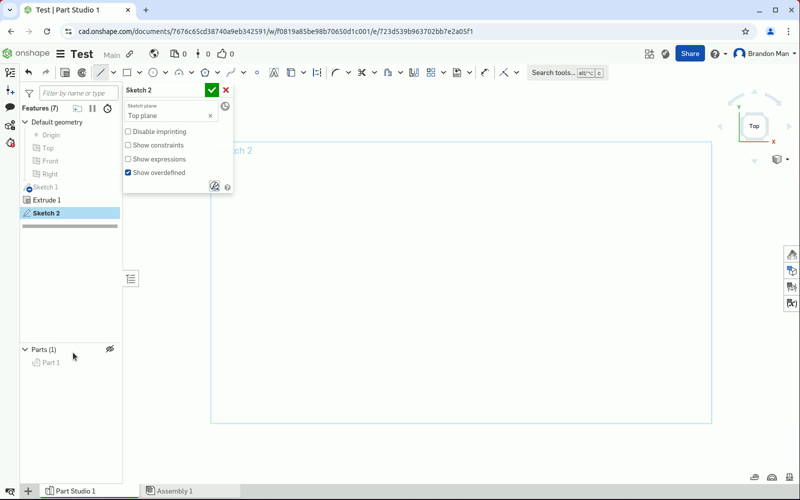
mouse_move(348, 343)
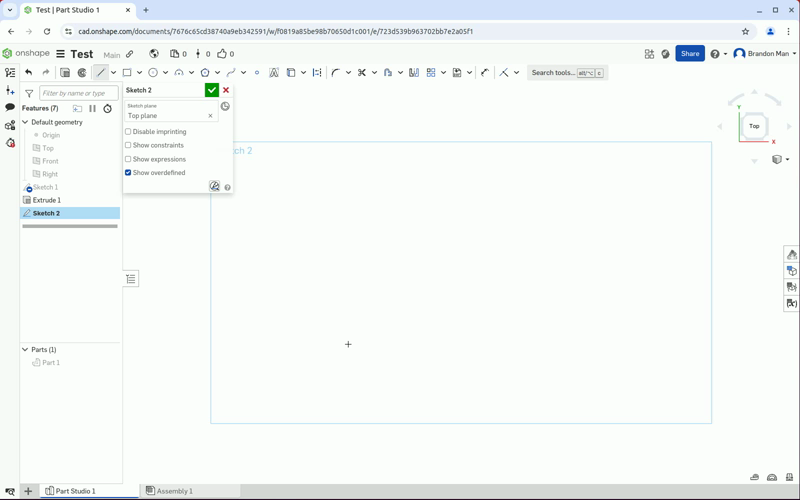
click(348, 343)
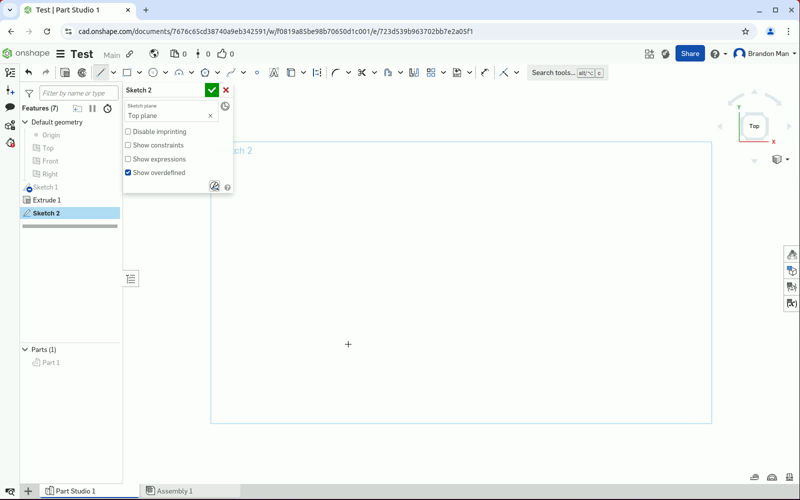
key_up(shift)
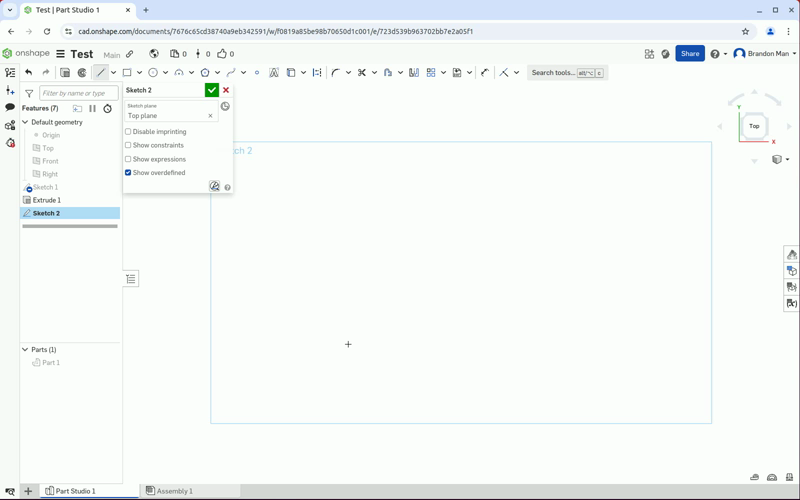
key_down(shift)
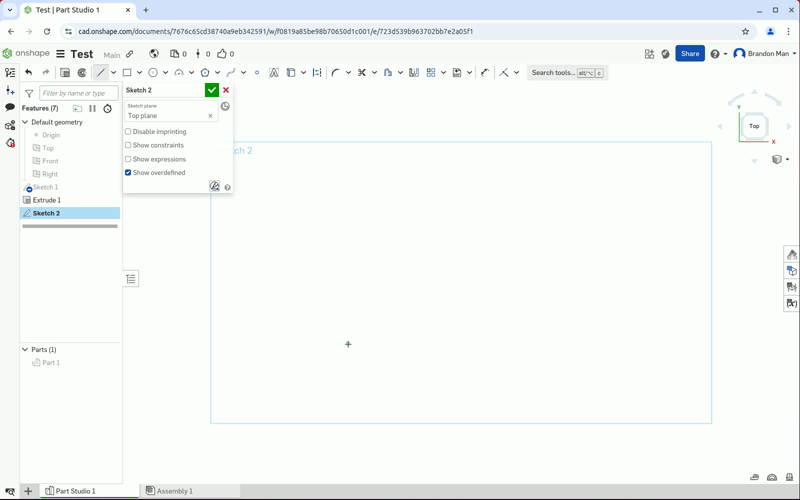
mouse_move(460, 343)
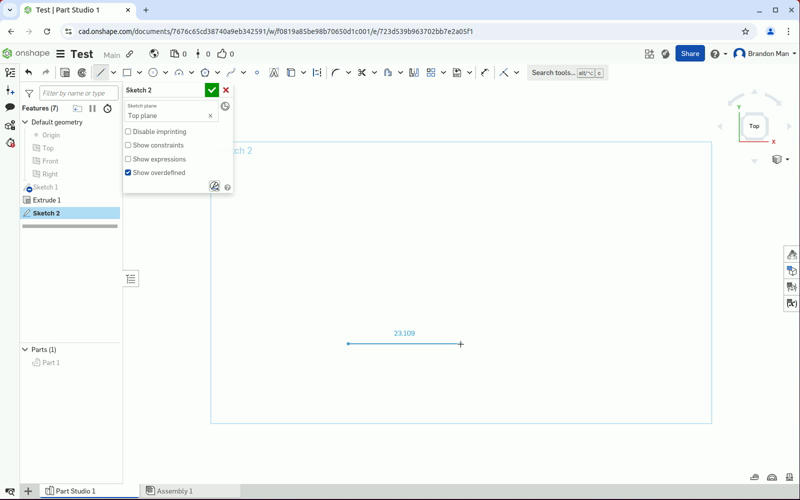
click(460, 343)
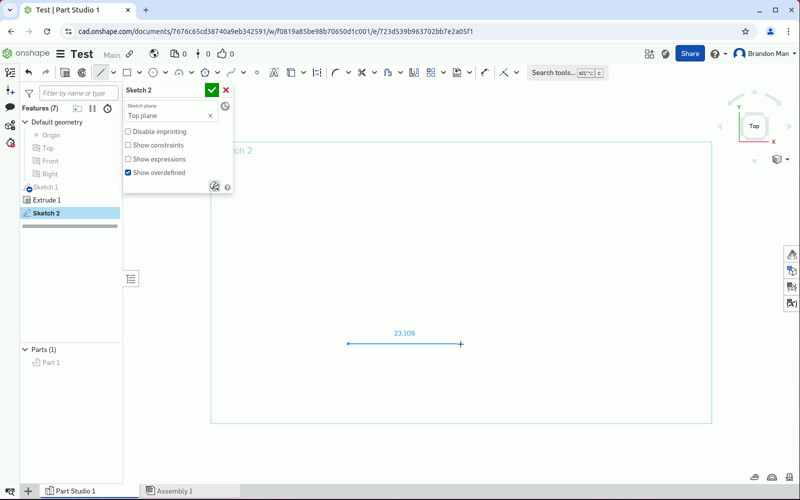
key_up(shift)
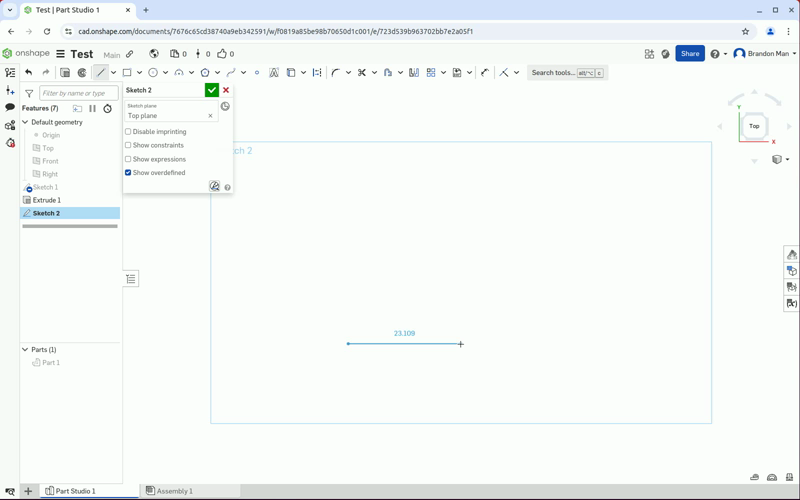
key(esc)
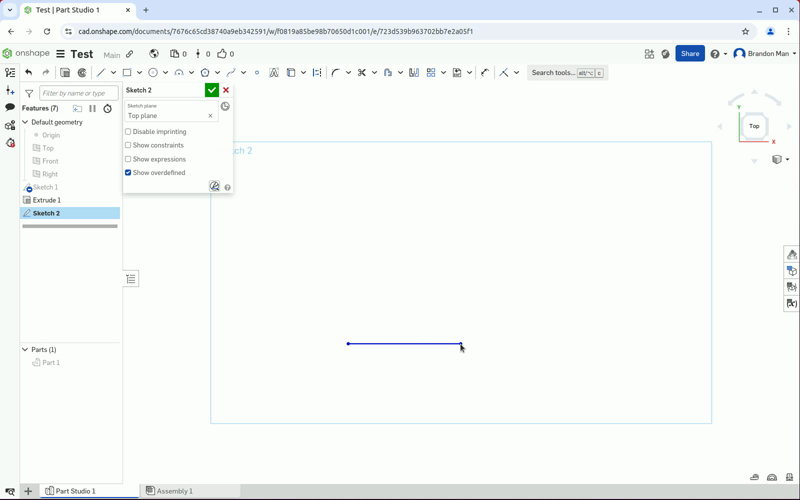
key(a)
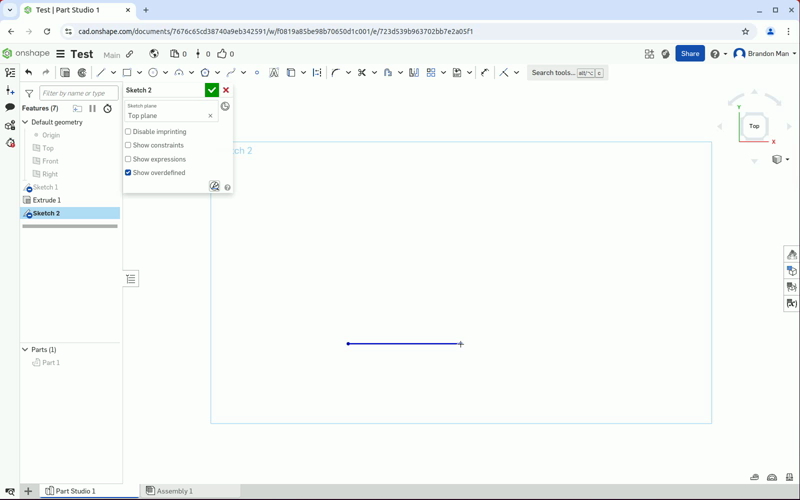
mouse_move(460, 343)
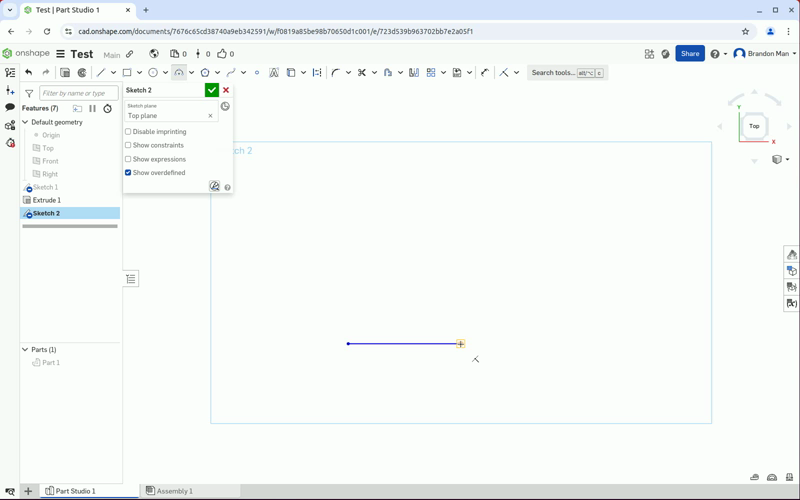
click(460, 343)
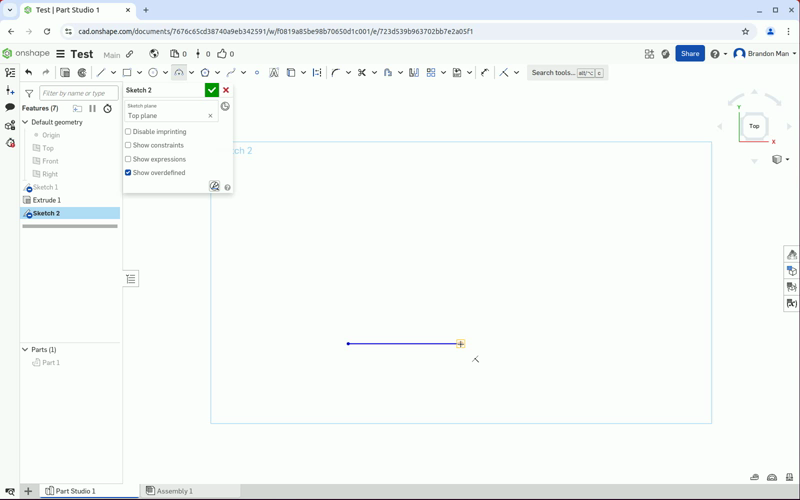
key_down(shift)
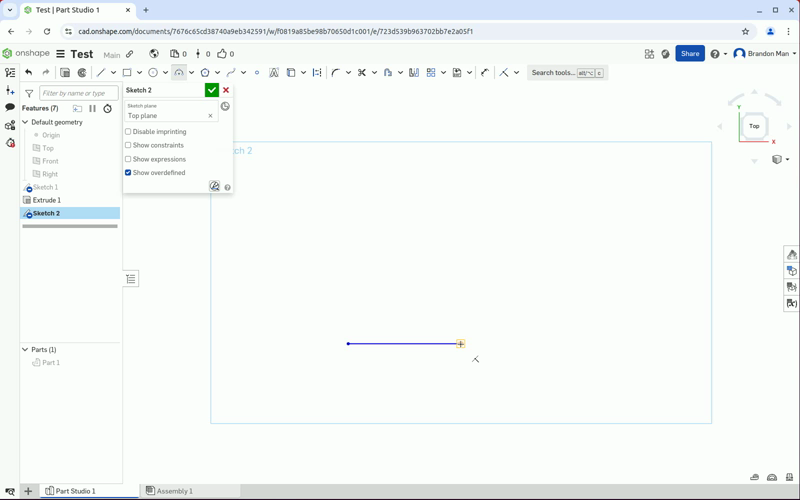
mouse_move(460, 220)
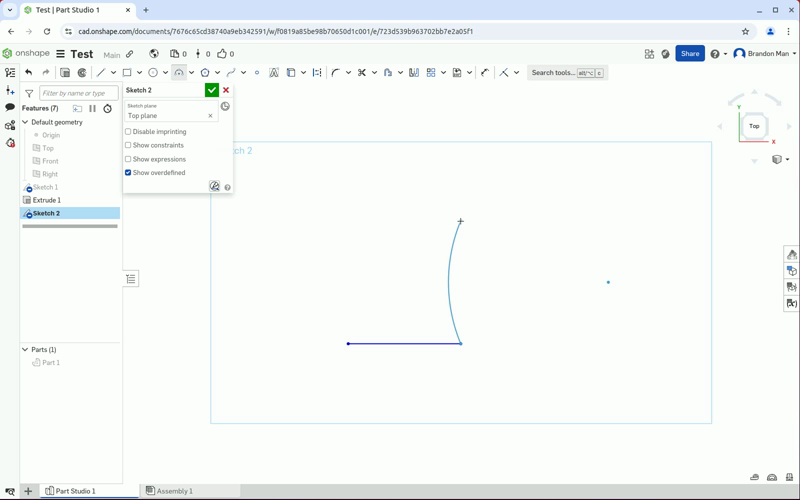
click(460, 220)
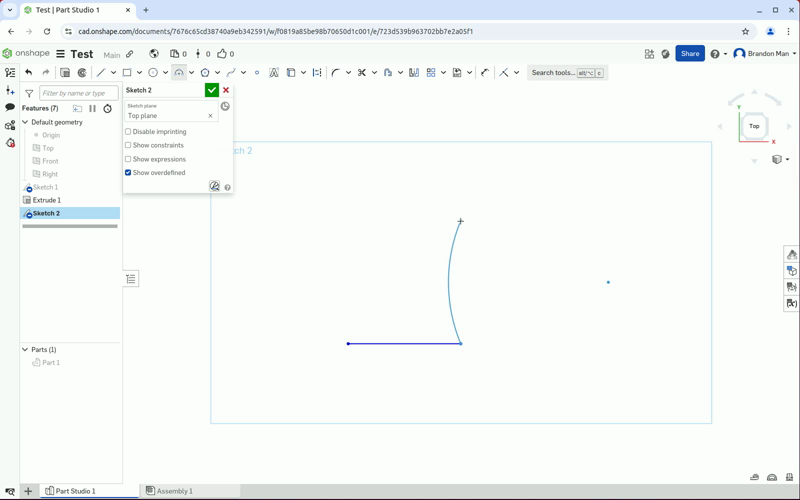
mouse_move(399, 282)
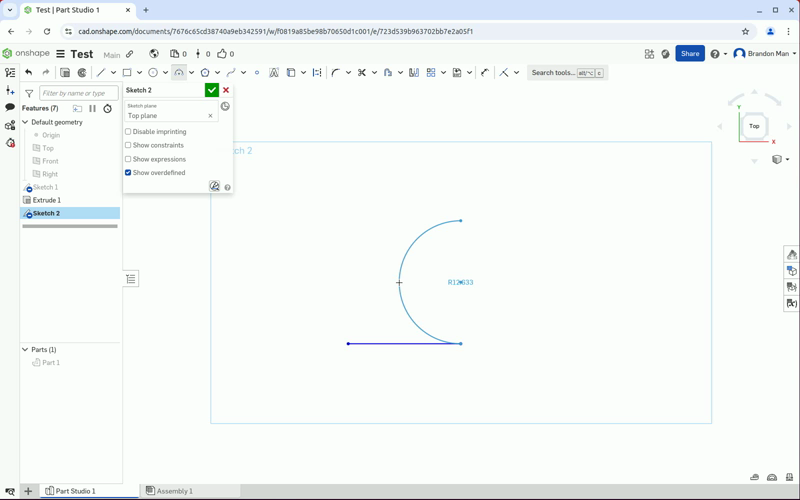
click(399, 282)
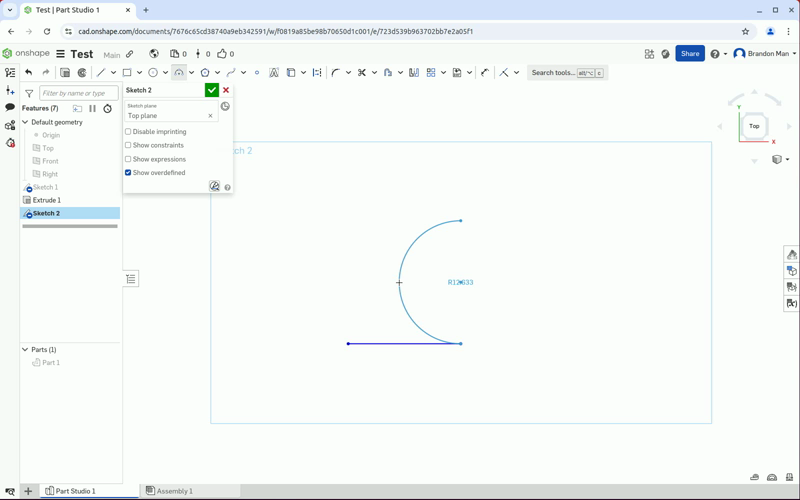
key_up(shift)
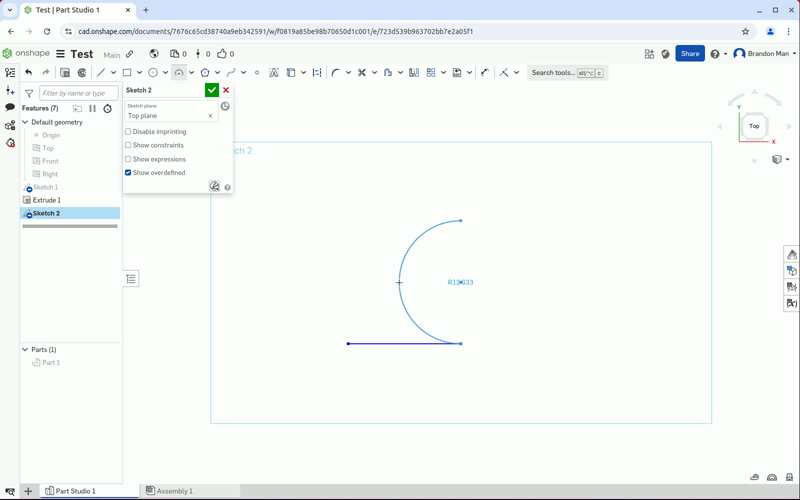
key(esc)
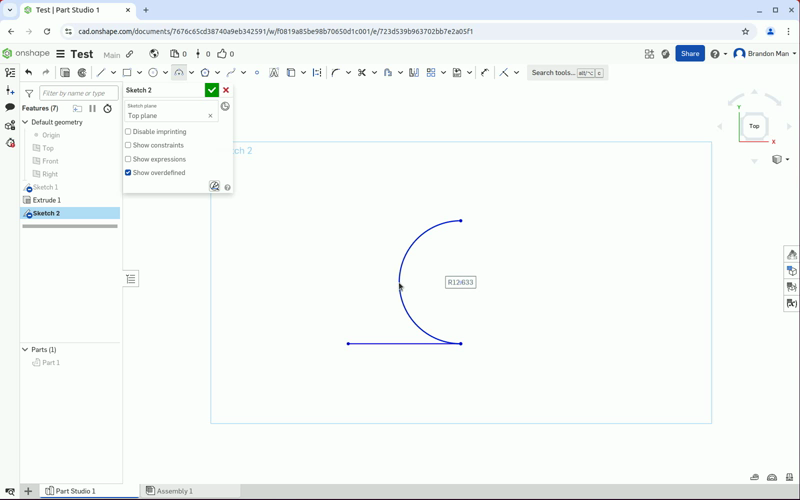
key(l)
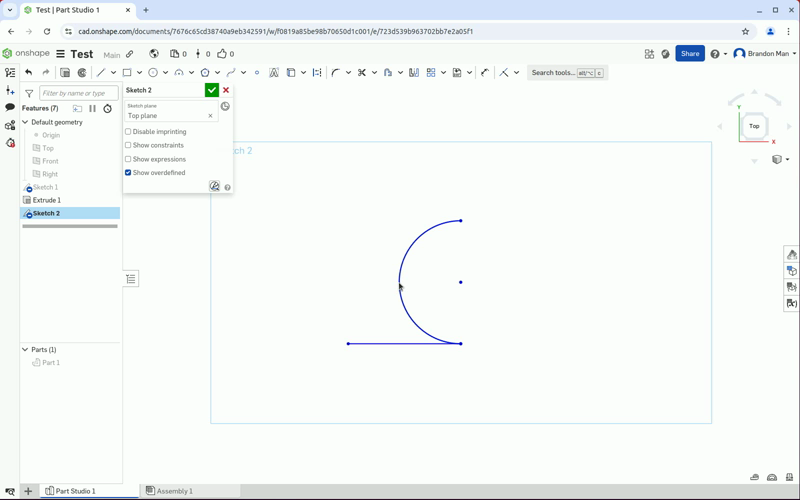
mouse_move(460, 220)
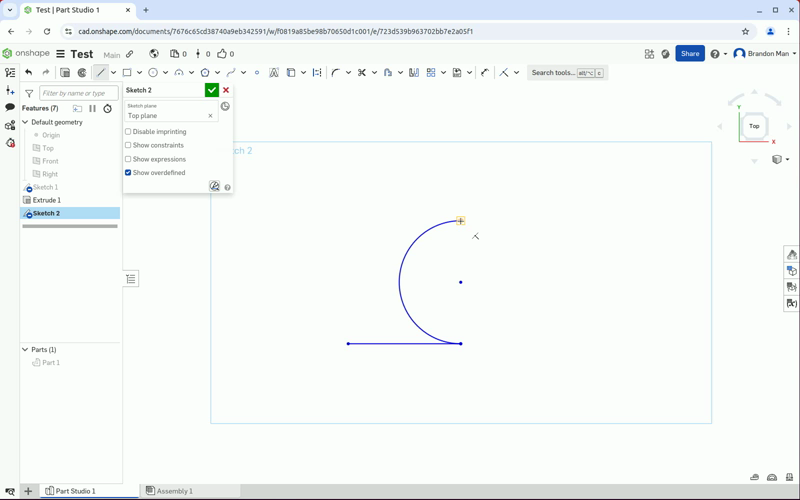
click(460, 220)
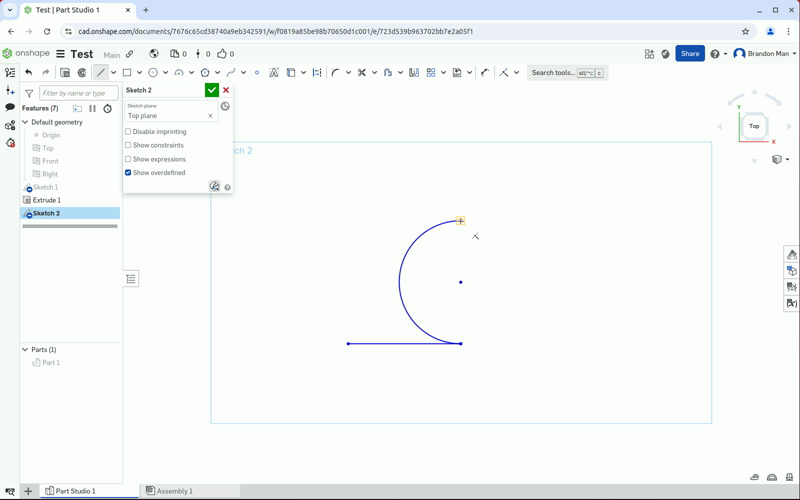
key_down(shift)
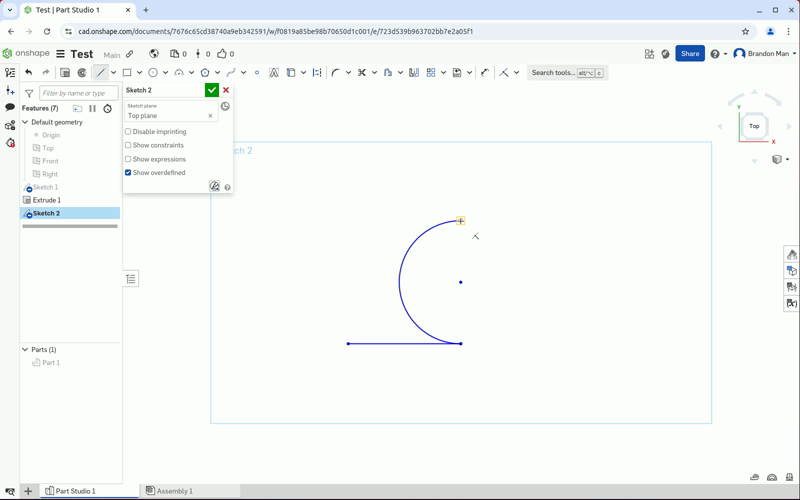
mouse_move(348, 220)
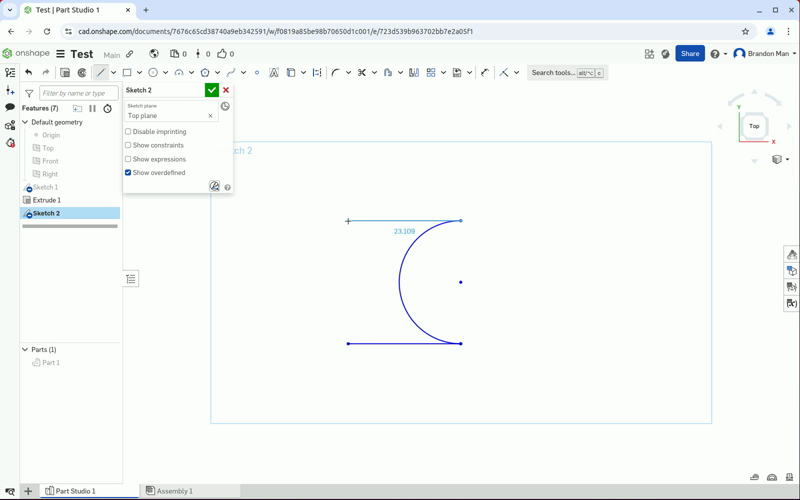
click(348, 220)
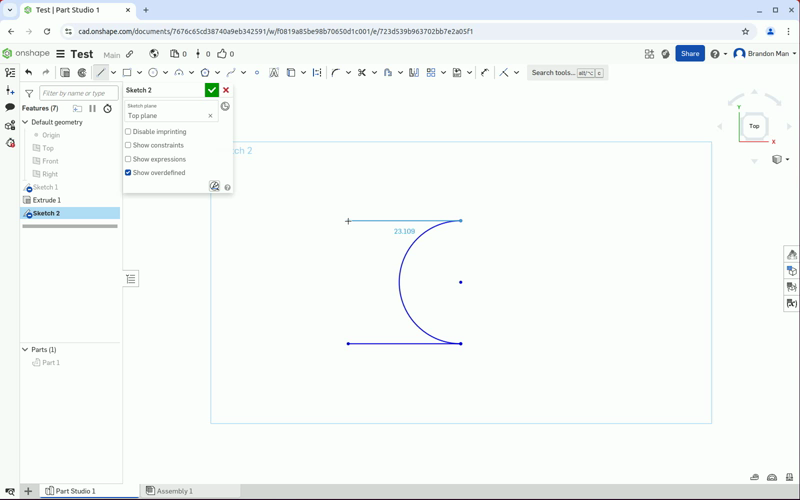
key_up(shift)
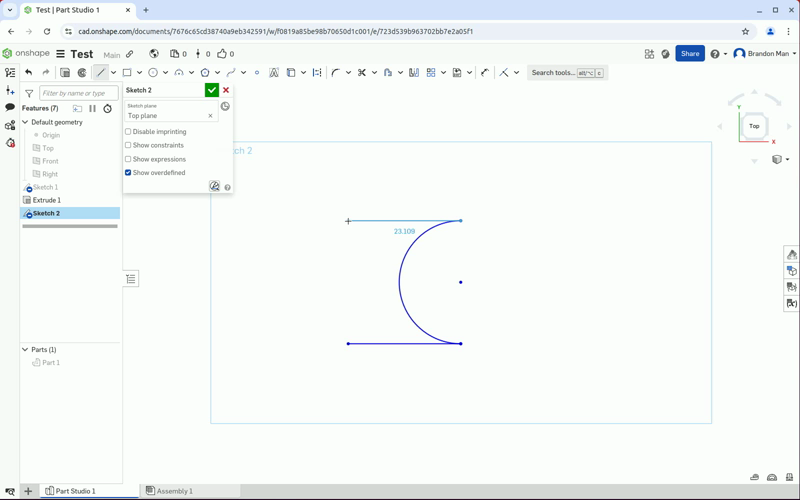
key_down(shift)
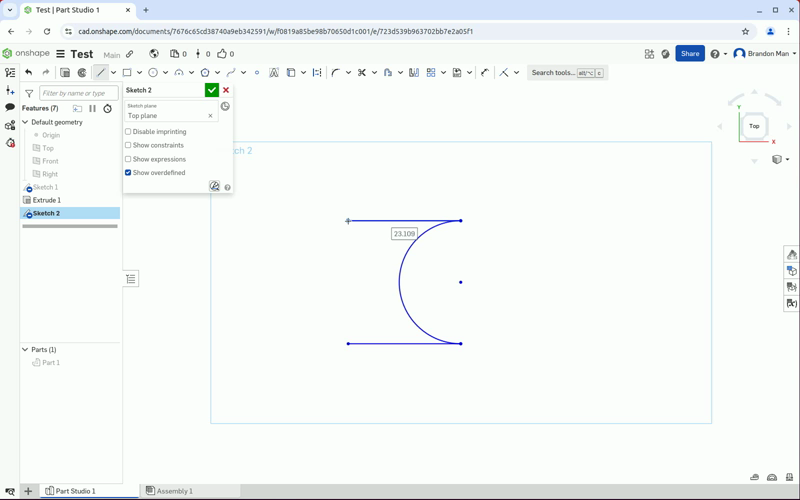
mouse_move(378, 220)
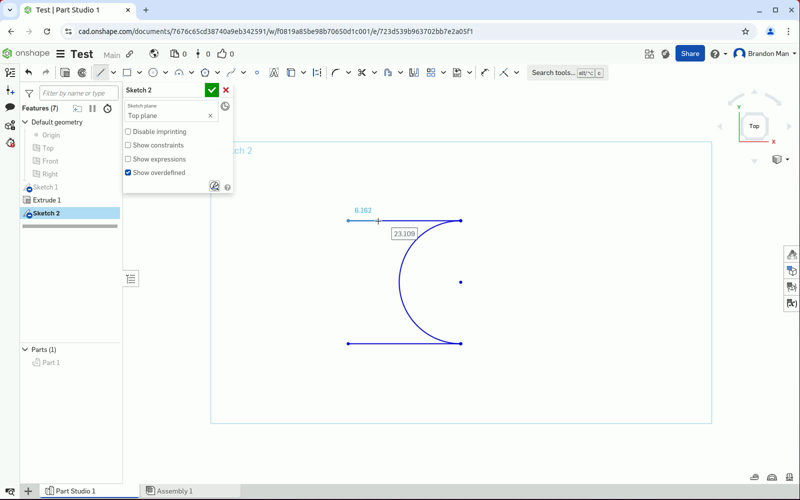
mouse_move(348, 252)
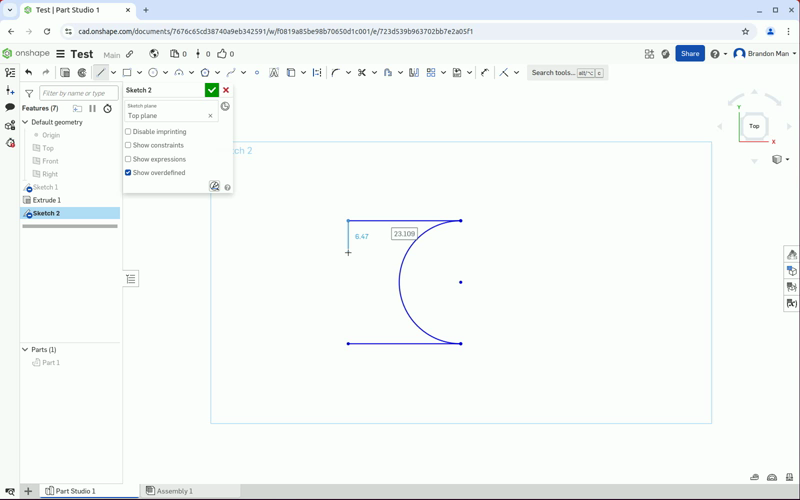
click(348, 252)
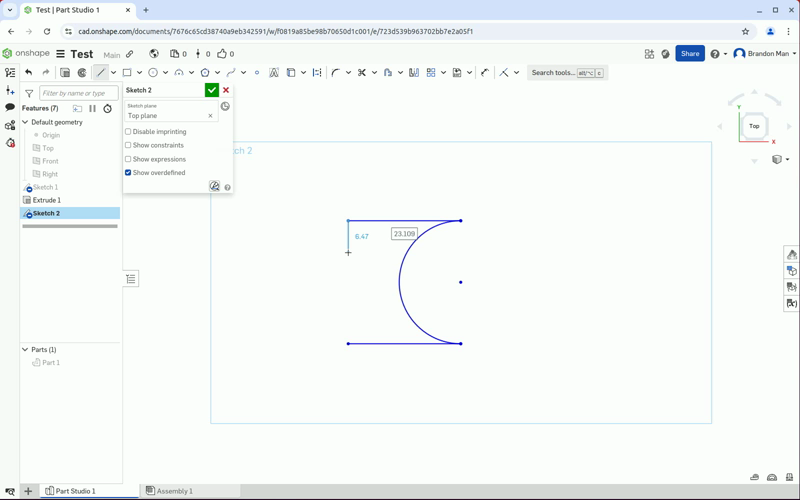
key_up(shift)
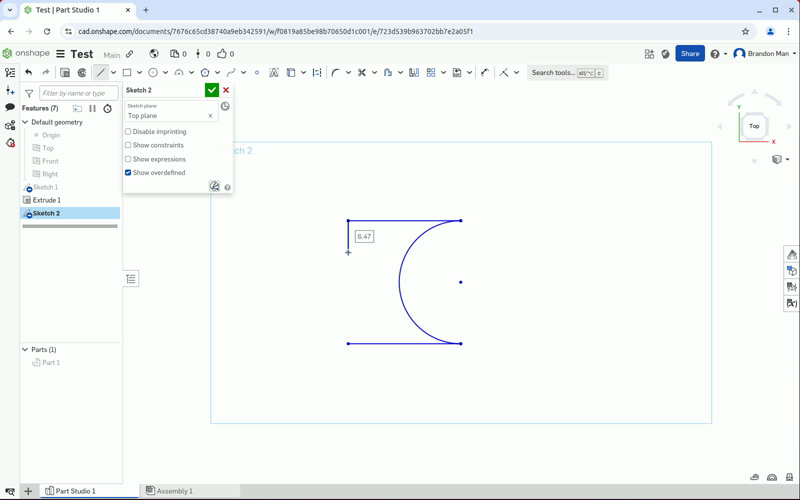
key_down(shift)
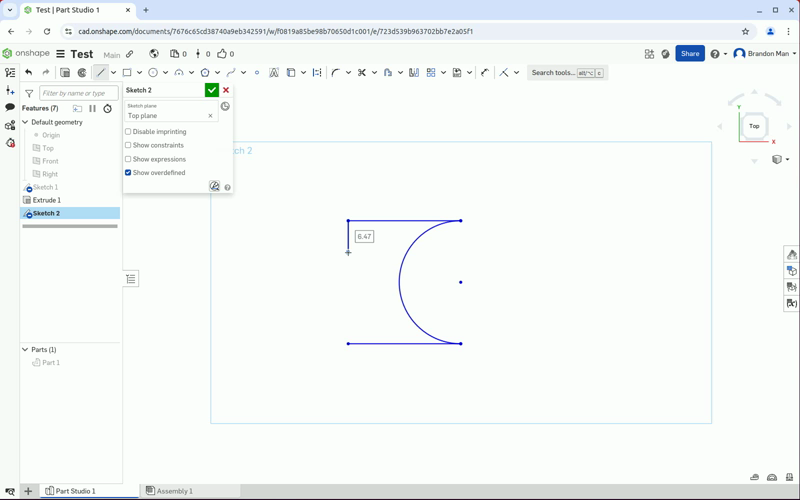
mouse_move(378, 252)
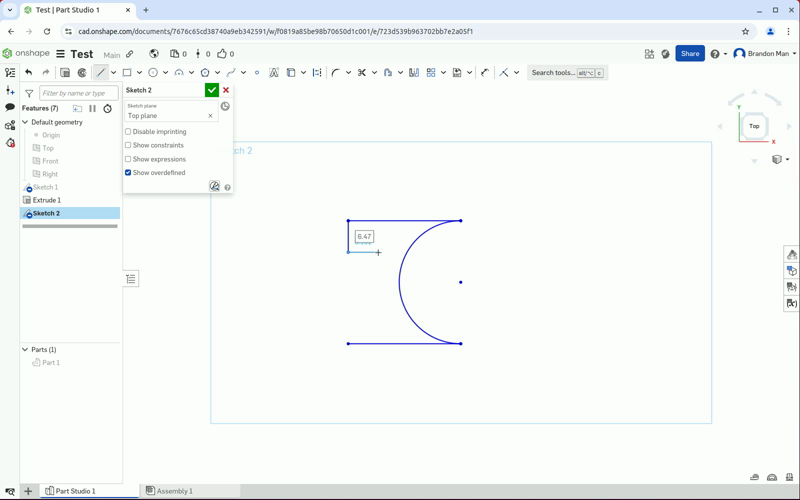
mouse_move(374, 252)
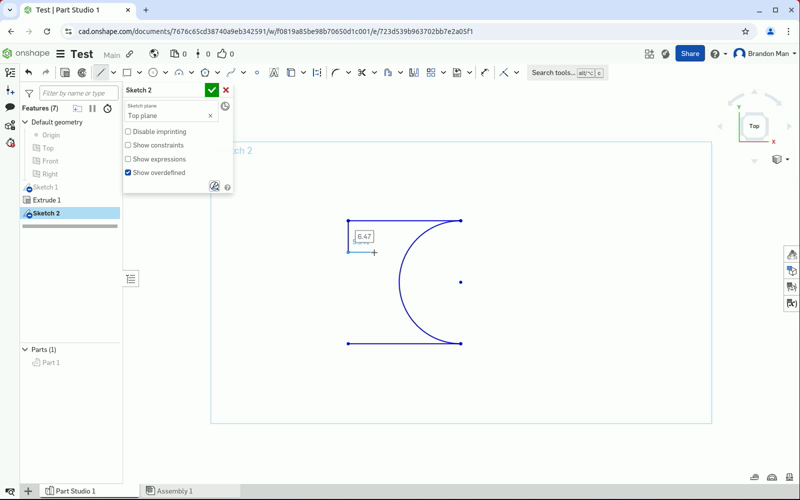
click(374, 252)
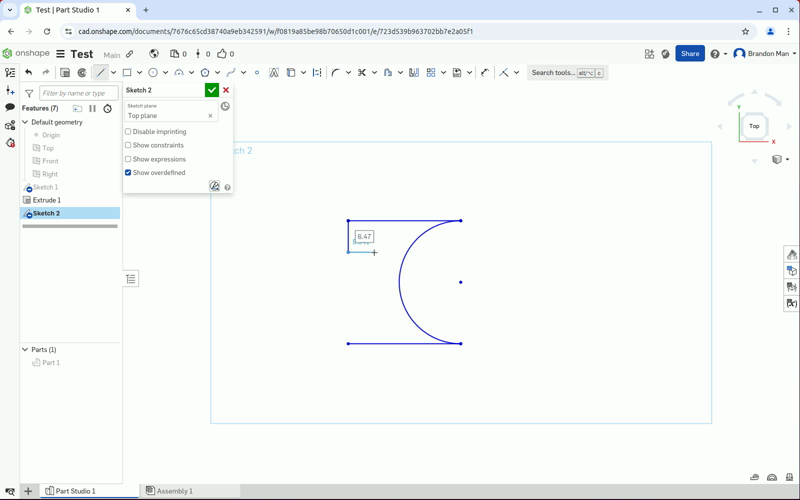
key_up(shift)
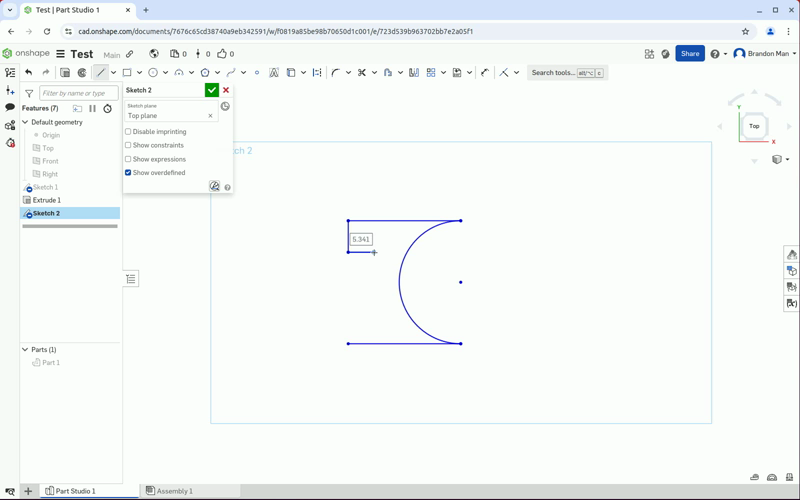
key_down(shift)
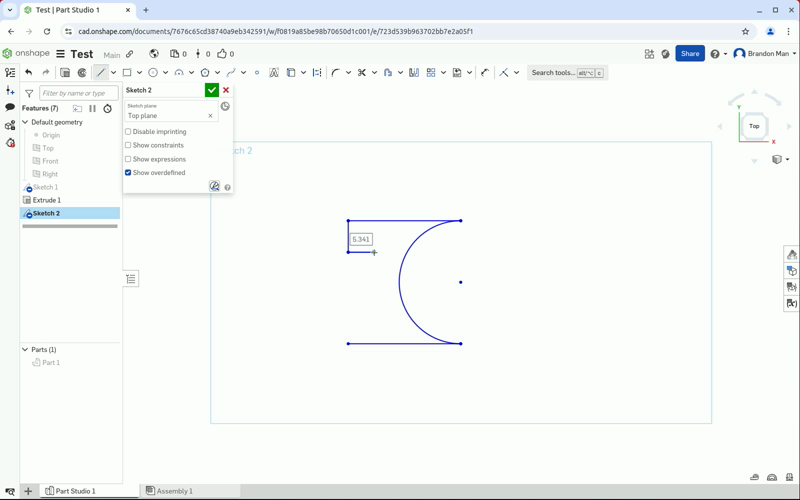
mouse_move(374, 312)
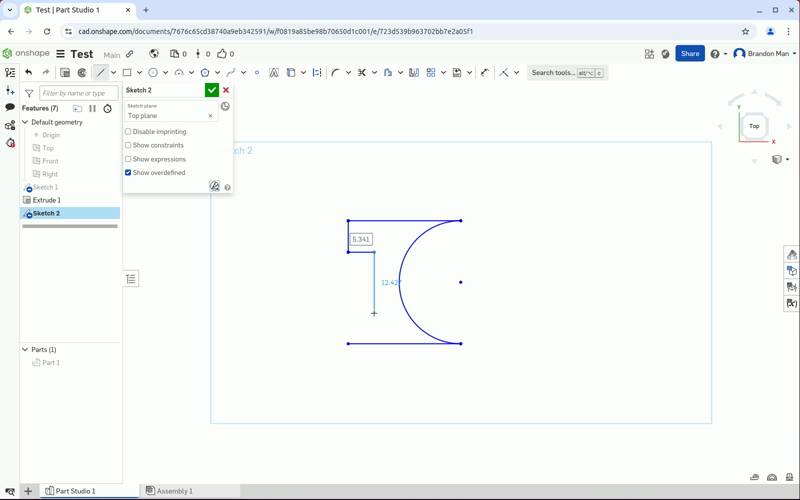
click(374, 312)
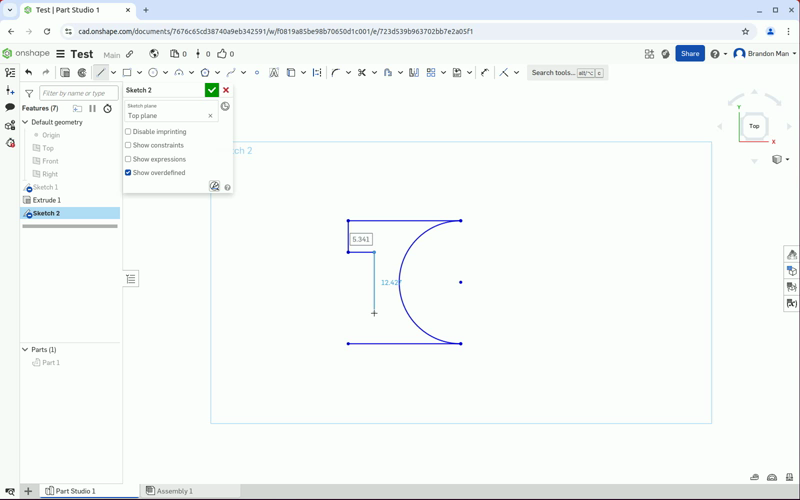
key_up(shift)
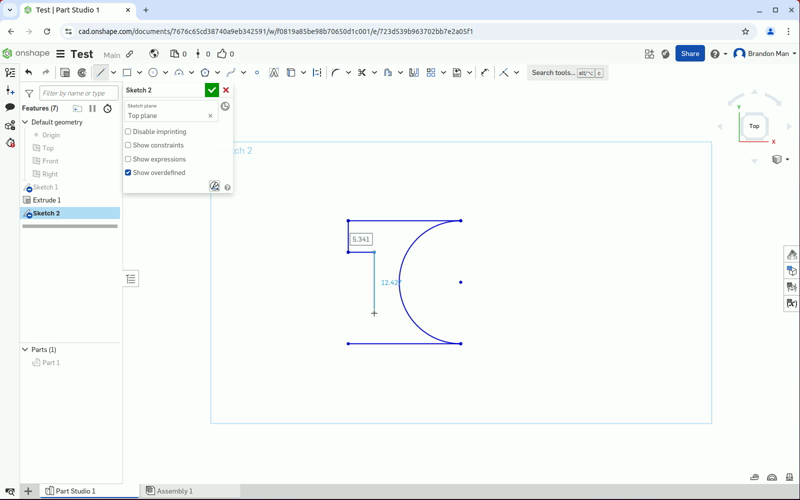
key_down(shift)
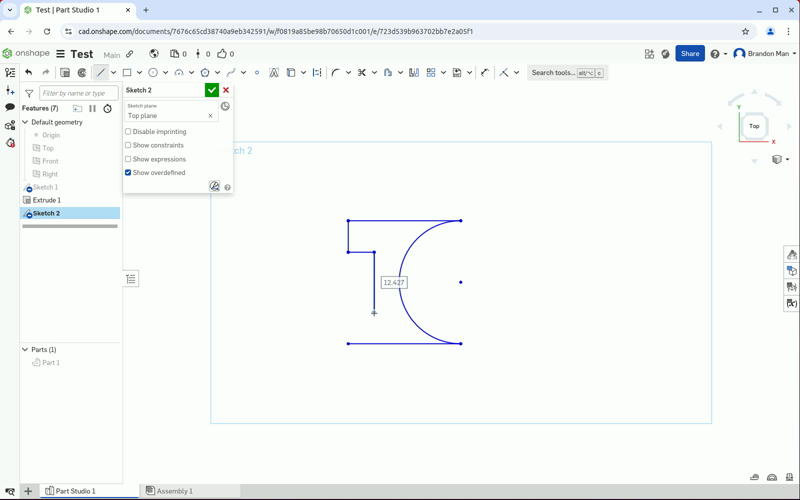
mouse_move(404, 312)
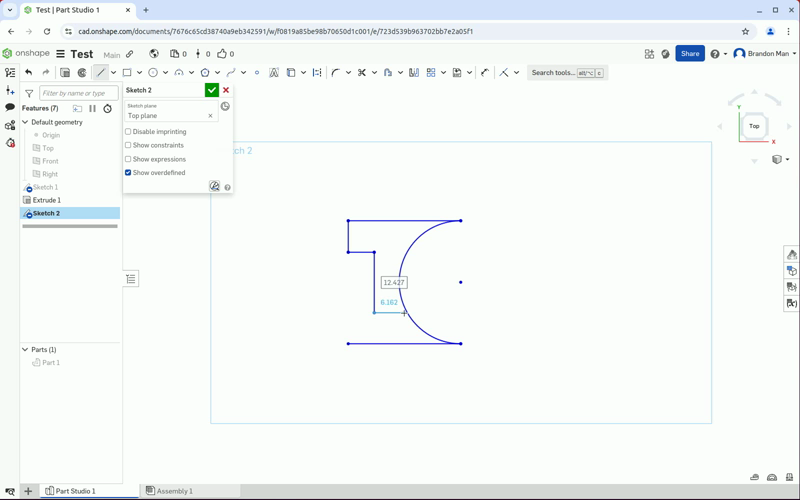
mouse_move(348, 312)
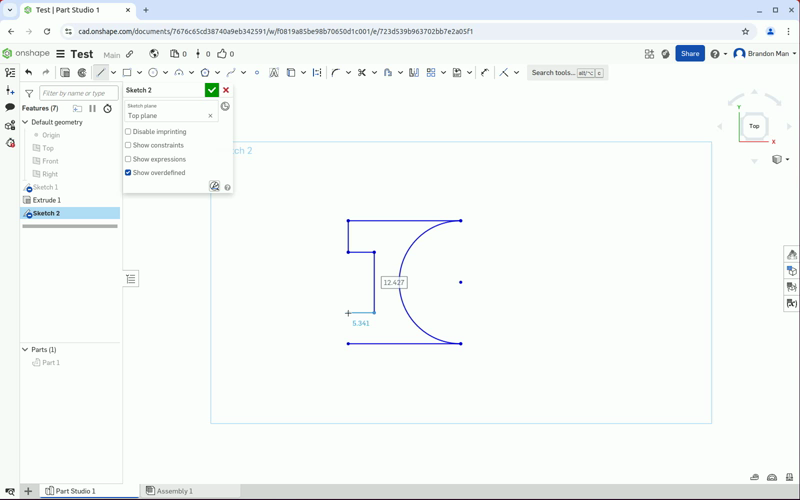
click(348, 312)
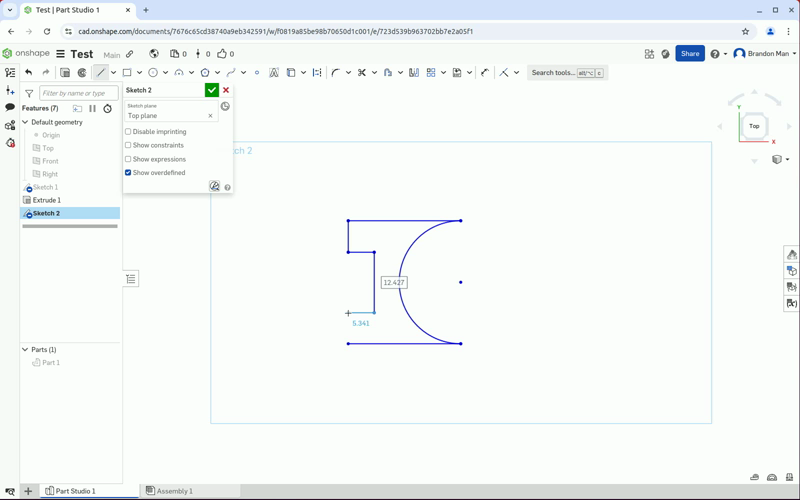
key_up(shift)
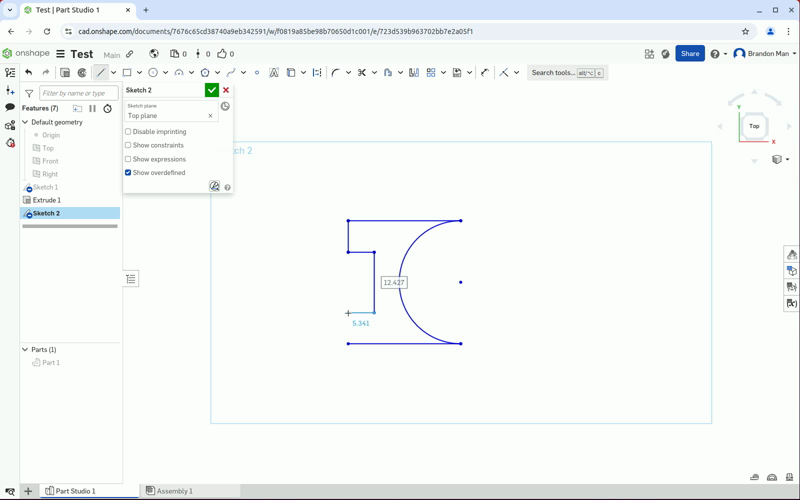
mouse_move(378, 312)
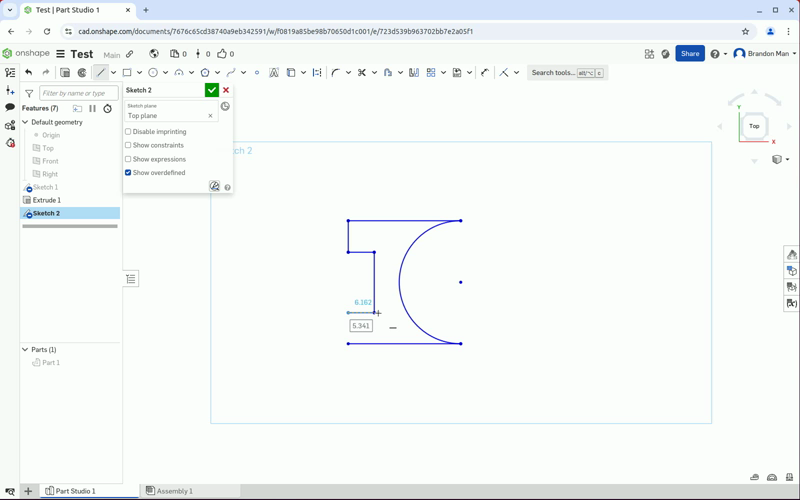
key_down(shift)
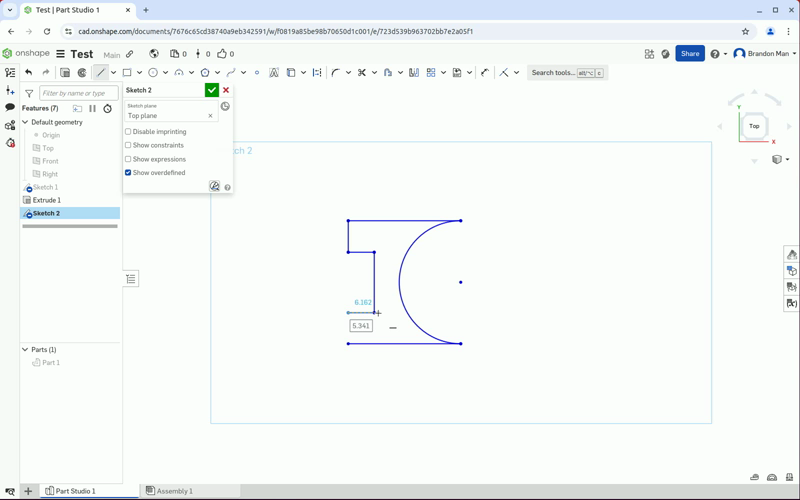
mouse_move(348, 343)
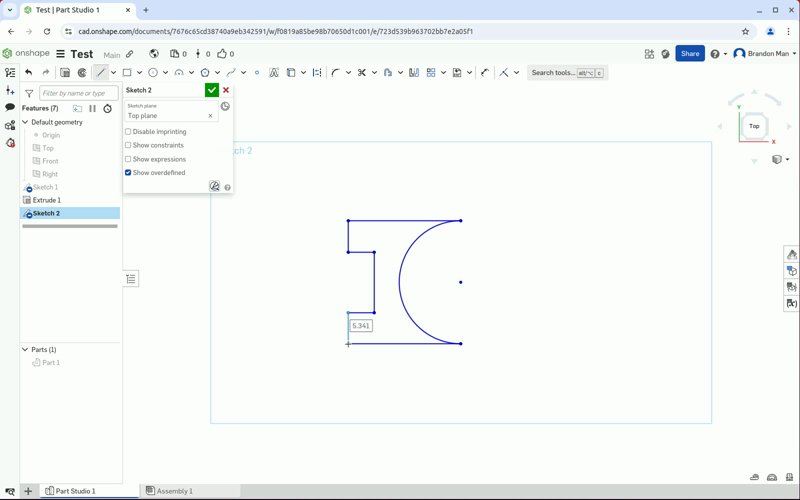
key_up(shift)
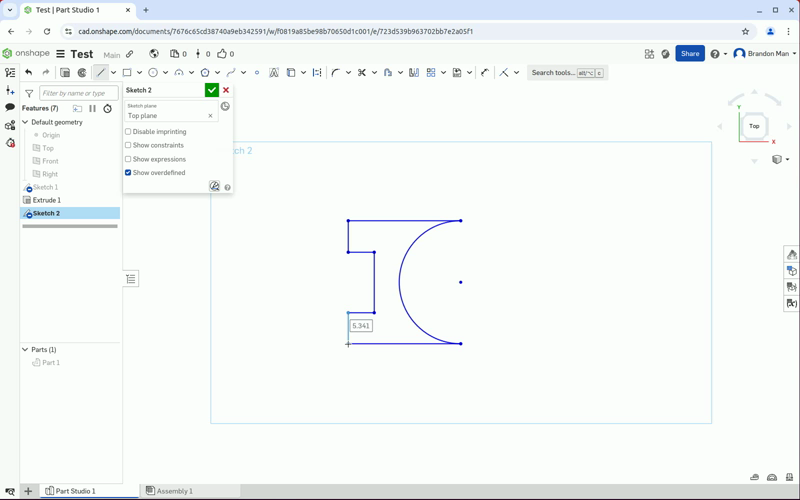
click(348, 343)
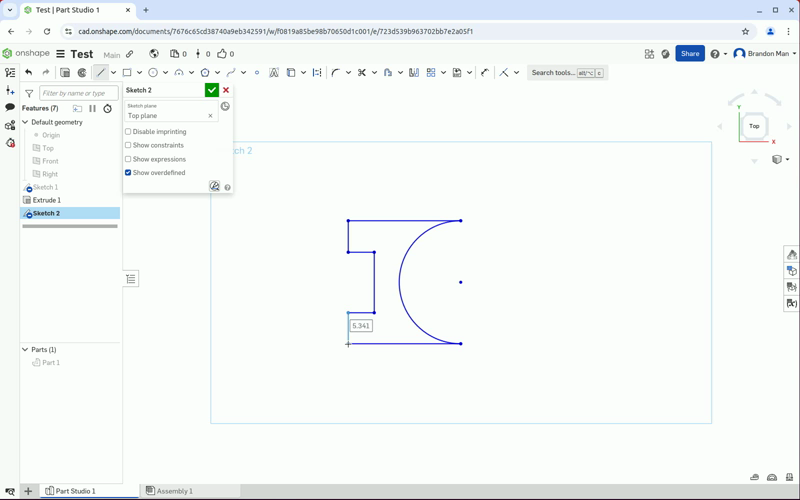
key(esc)
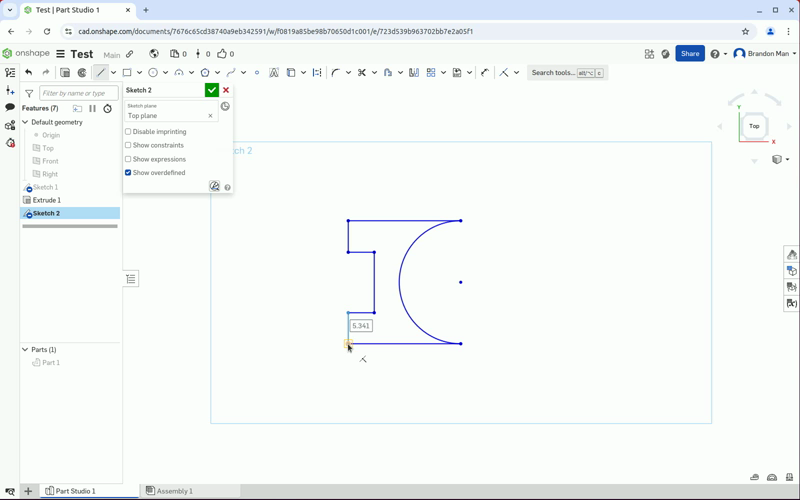
mouse_move(438, 231)
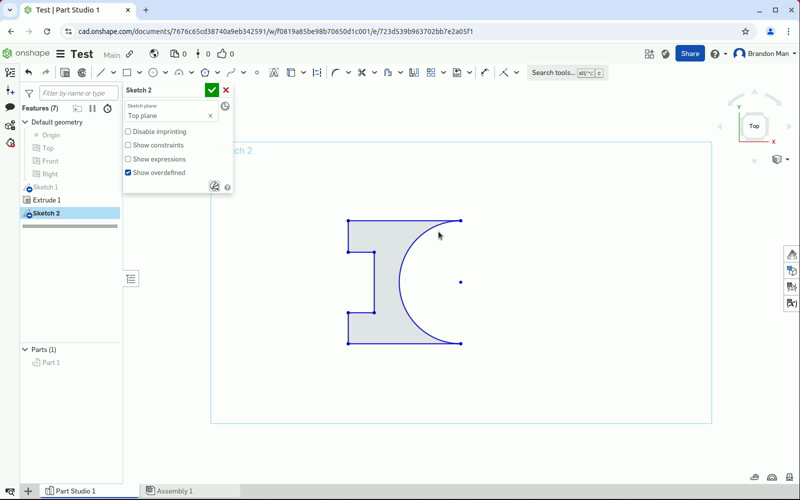
scroll(6)
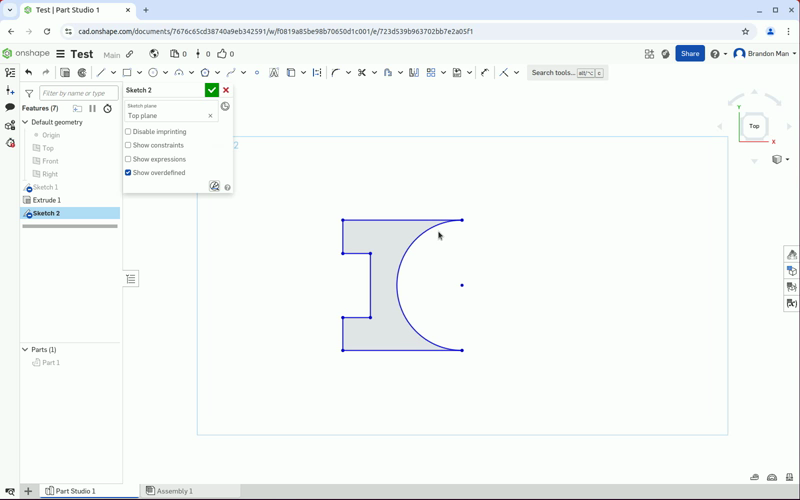
scroll(6)
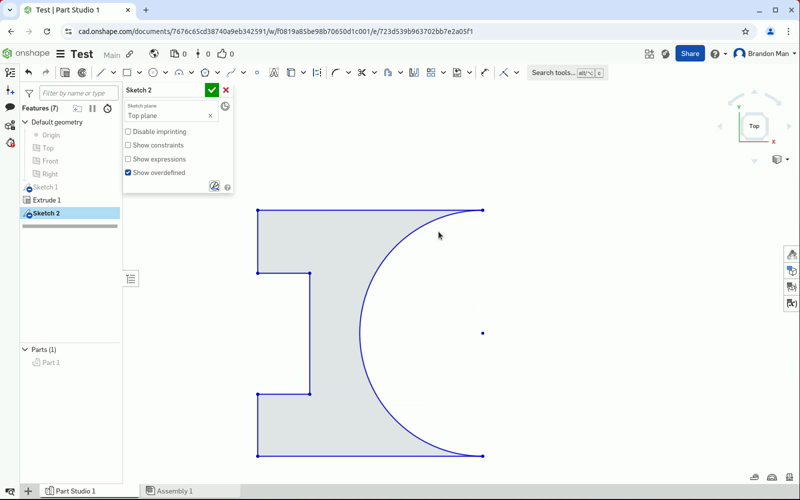
scroll(6)
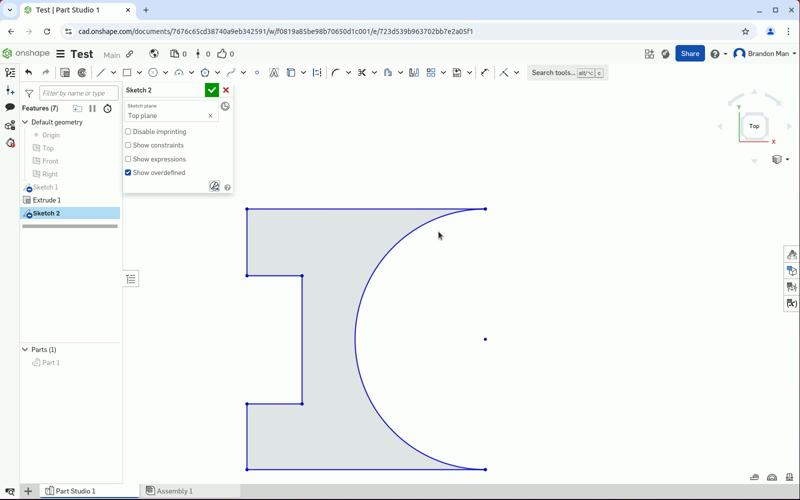
scroll(6)
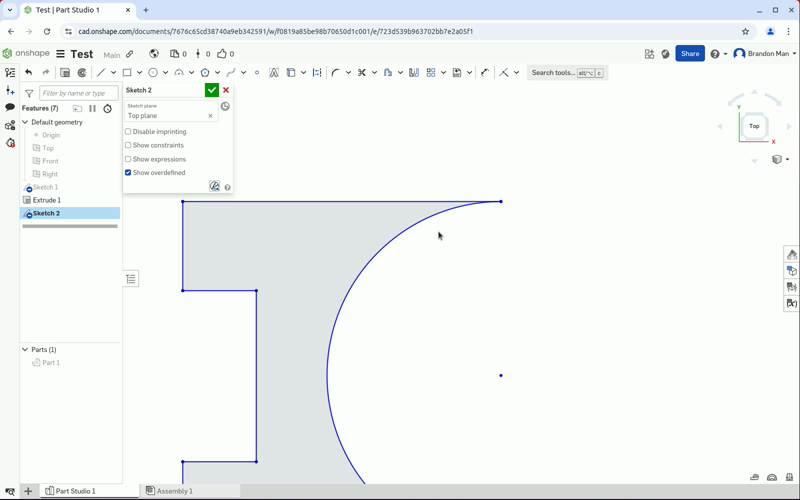
scroll(6)
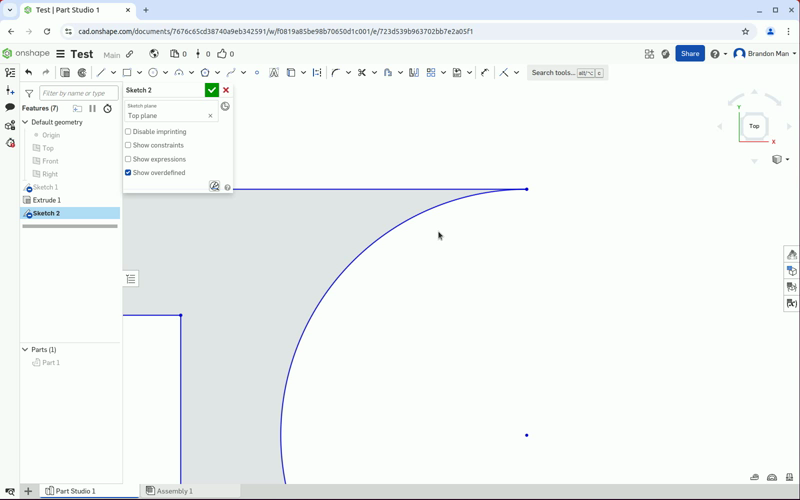
scroll(6)
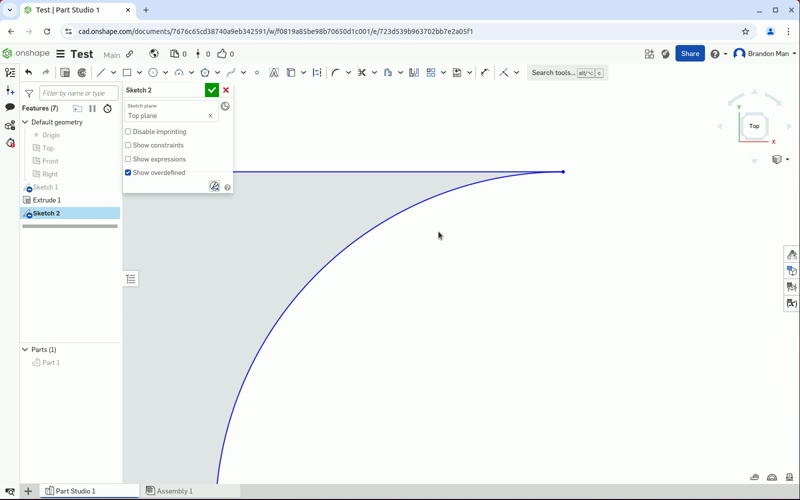
scroll(6)
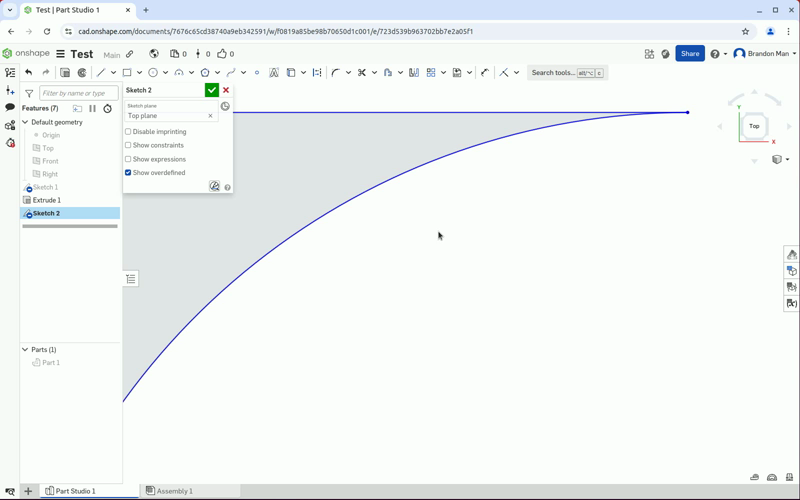
click(438, 231)
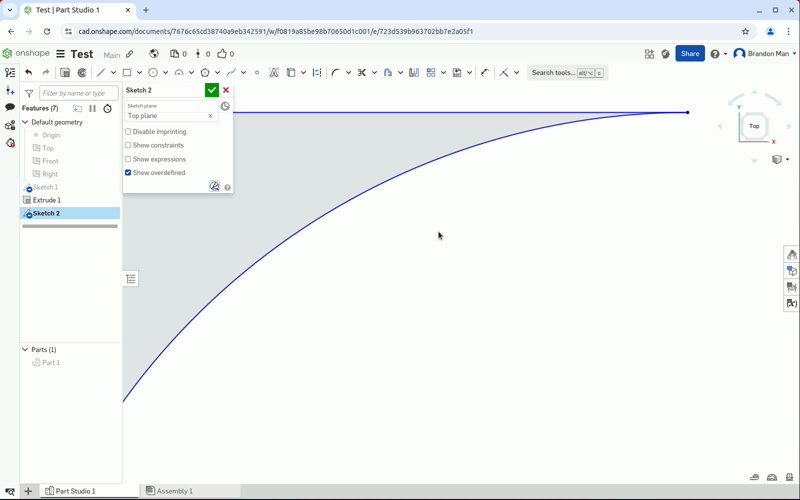
scroll(-6)
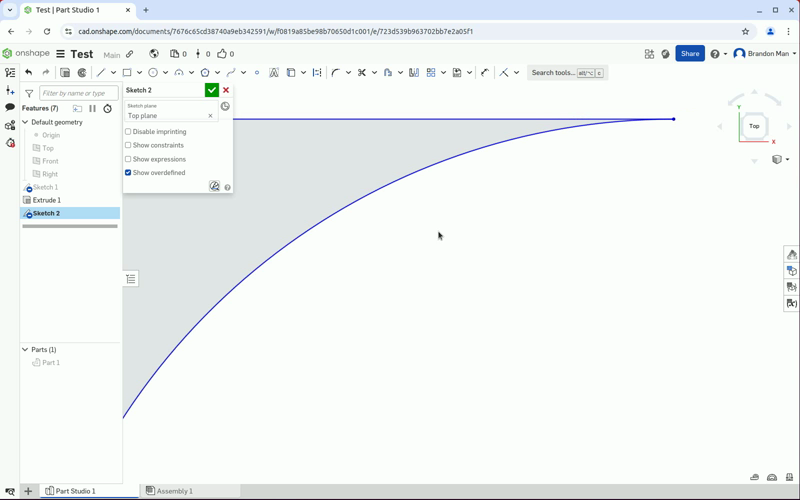
scroll(-6)
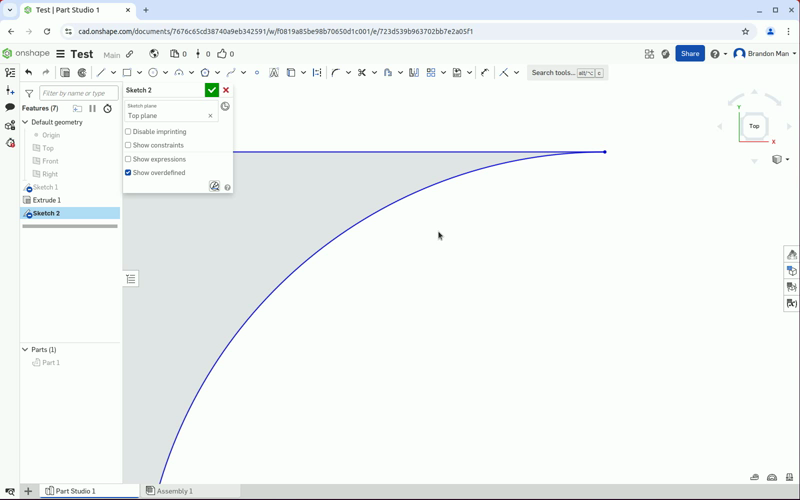
scroll(-6)
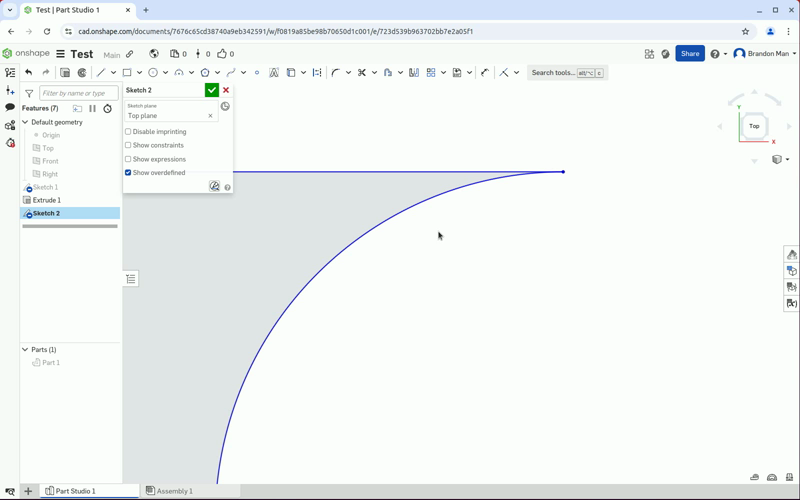
scroll(-6)
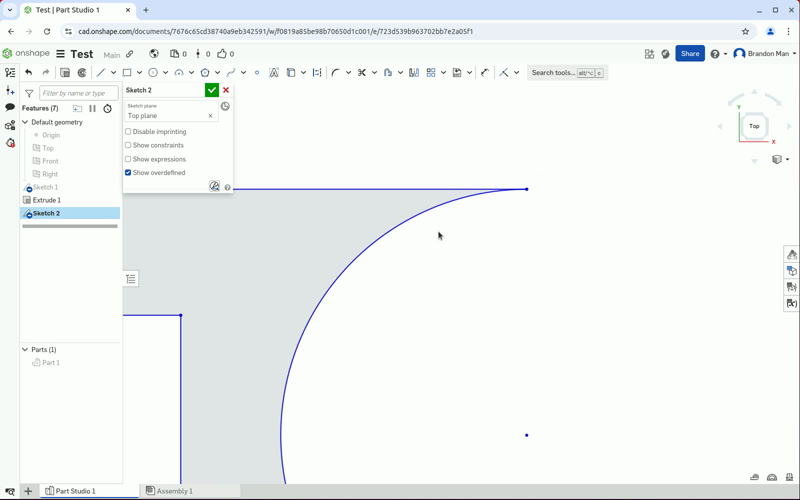
scroll(-6)
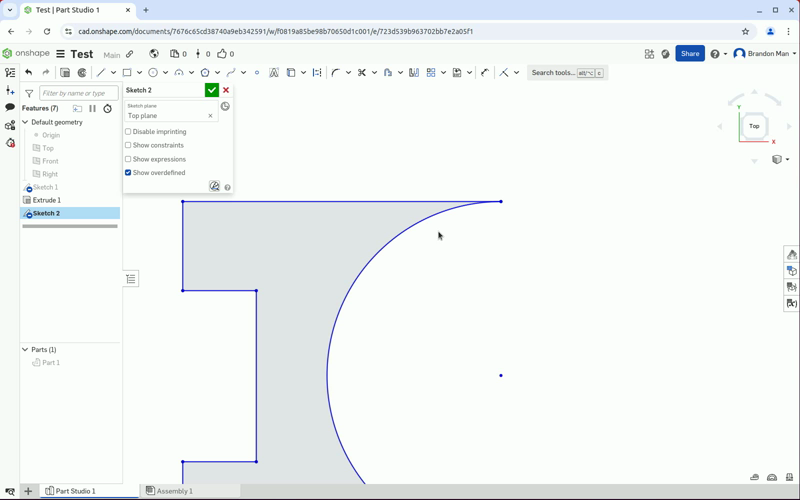
scroll(-6)
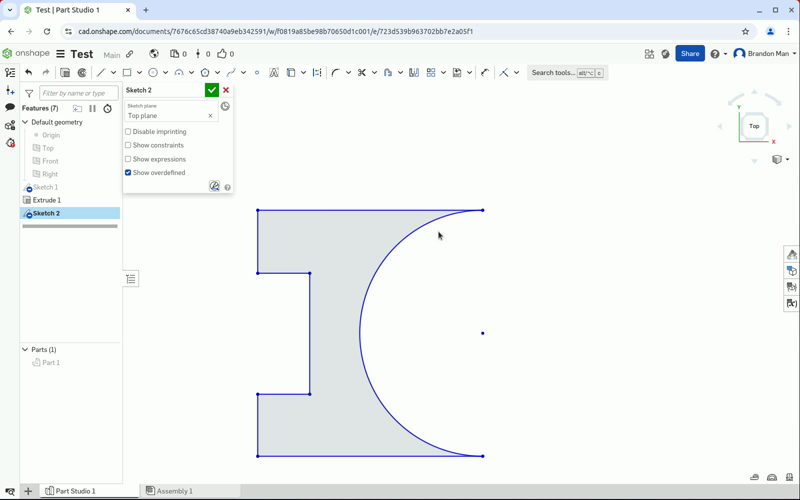
scroll(-6)
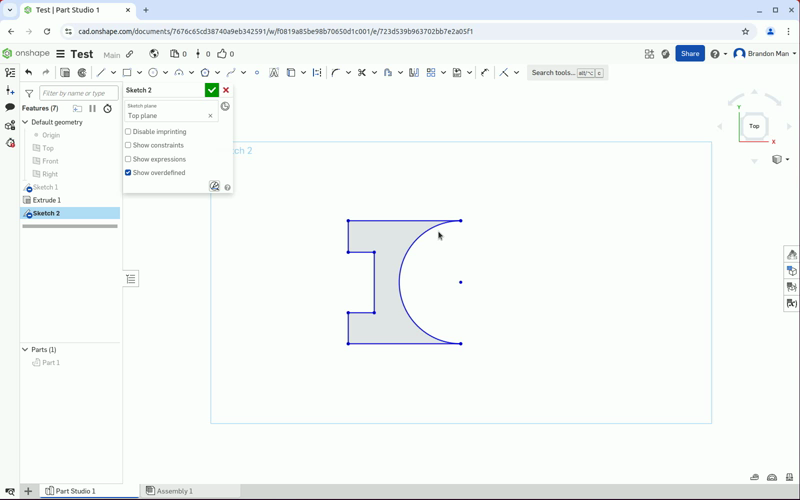
mouse_move(73, 352)
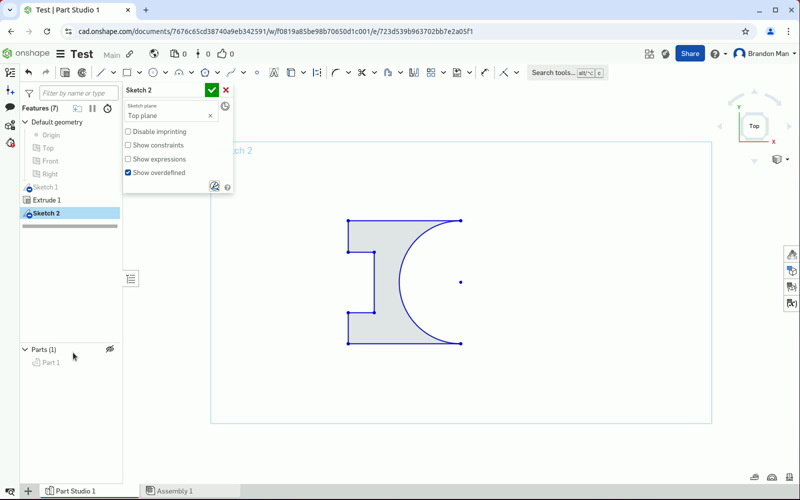
key(shift+y)
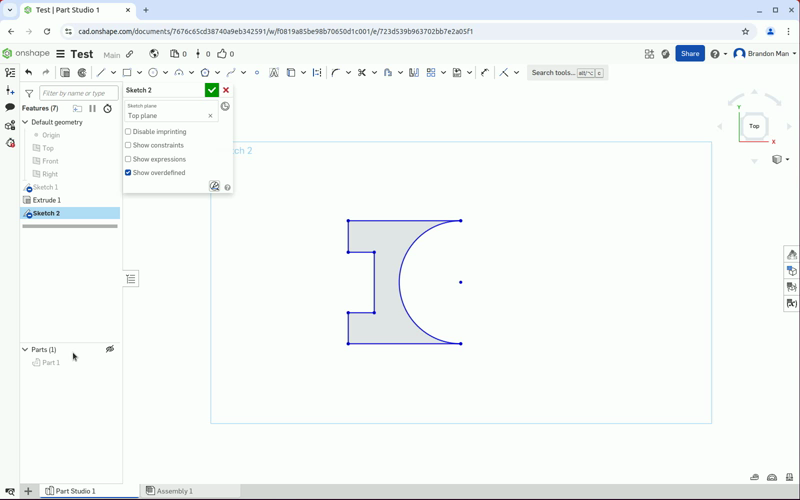
key(shift+e)
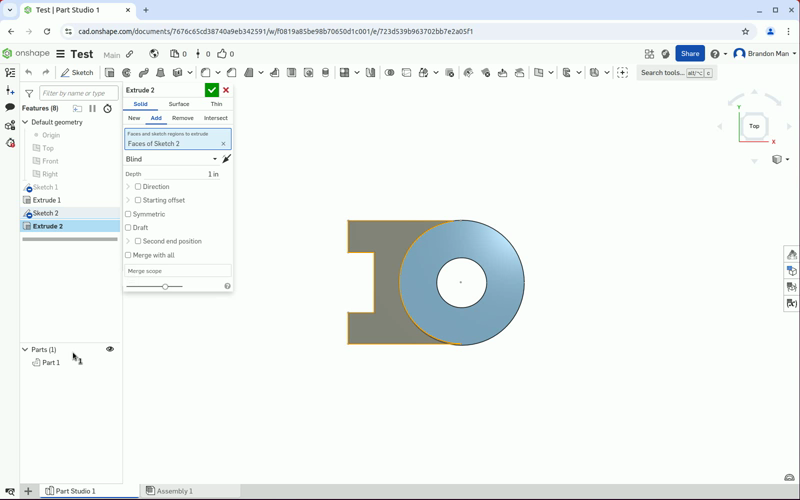
mouse_move(143, 106)
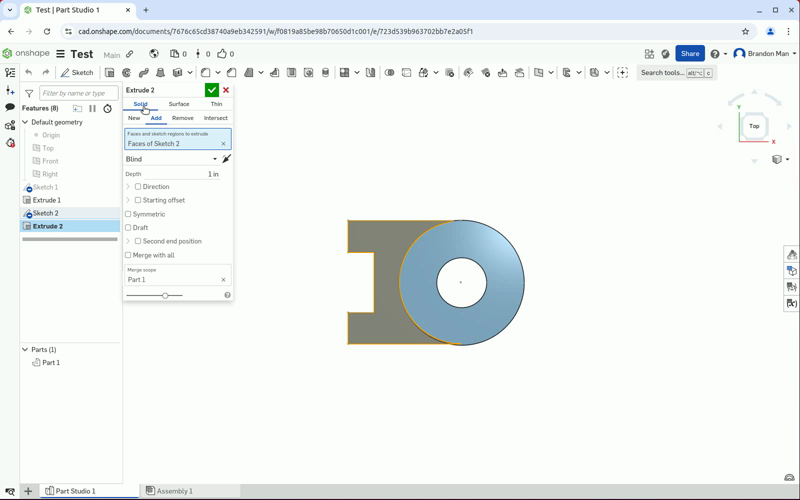
click(143, 106)
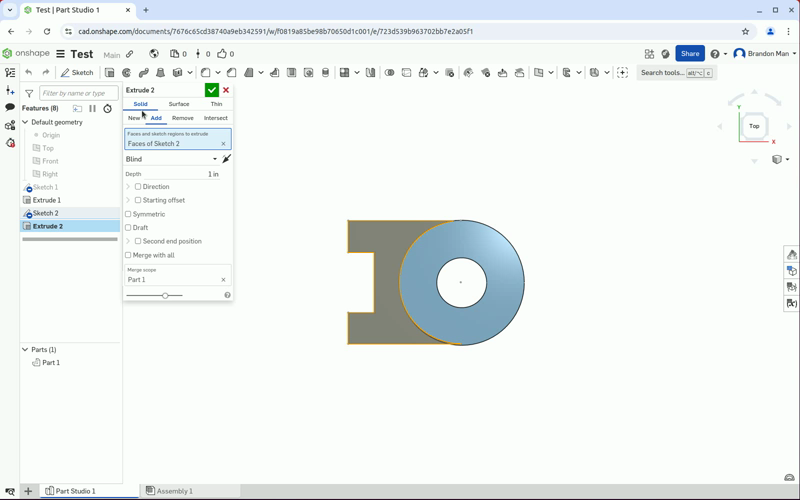
mouse_move(137, 120)
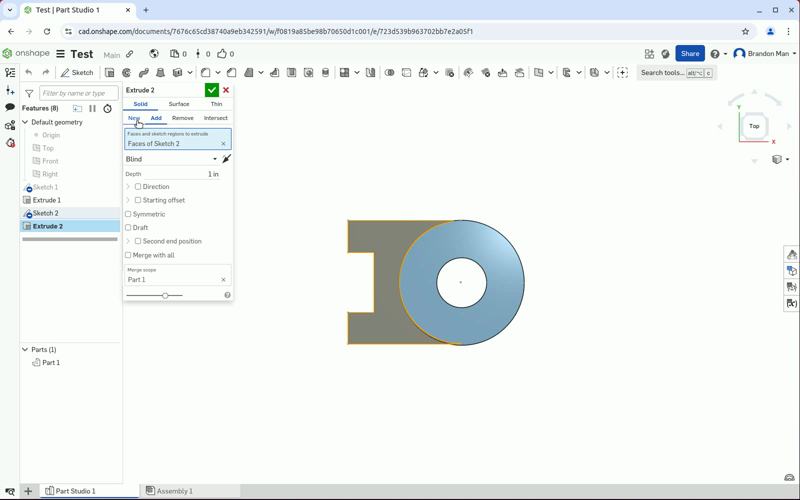
click(137, 120)
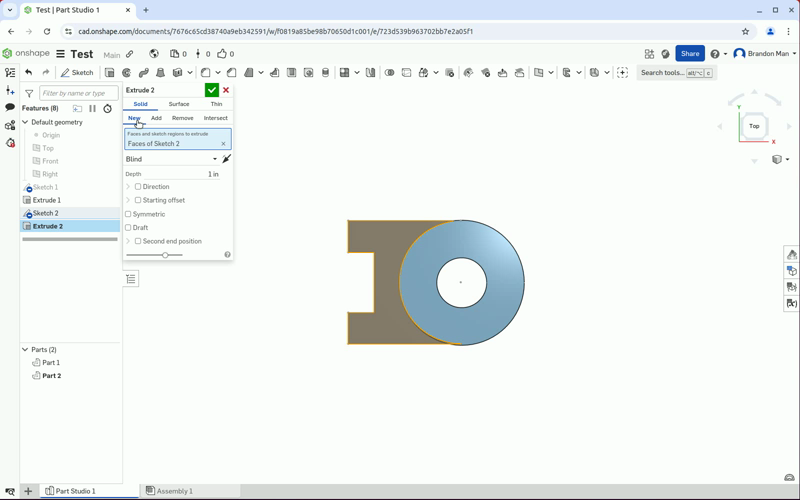
key(tab, 4)
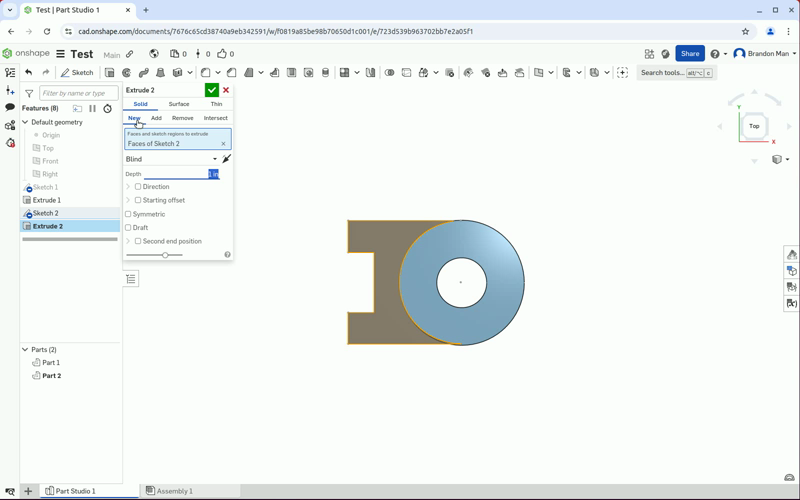
text(5.296)
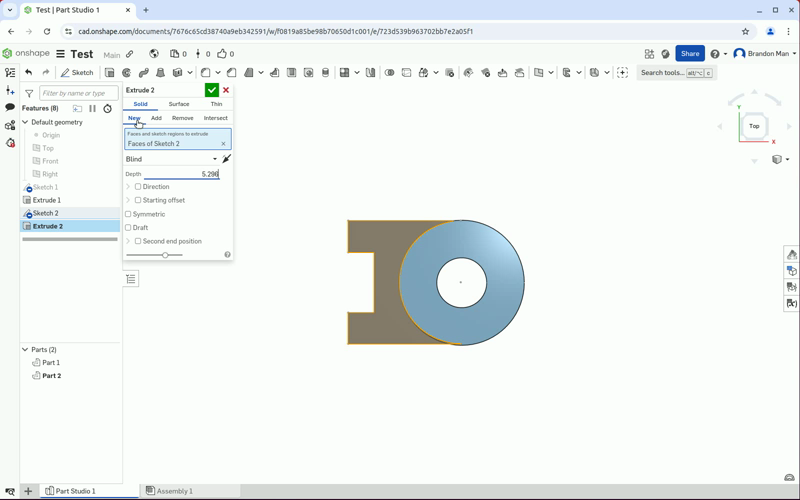
key(enter)
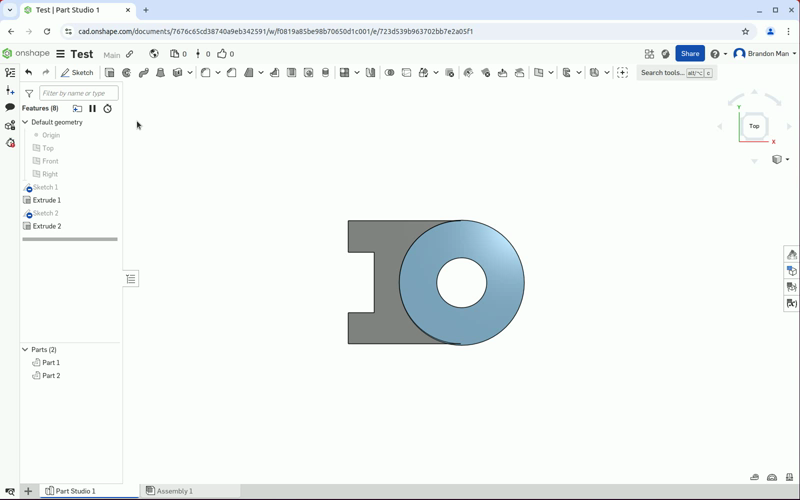
key(shift+h)
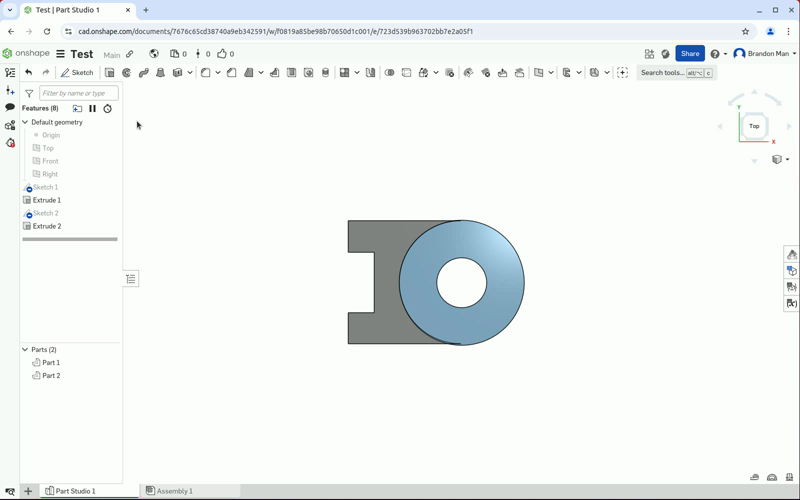
key(shift+h)
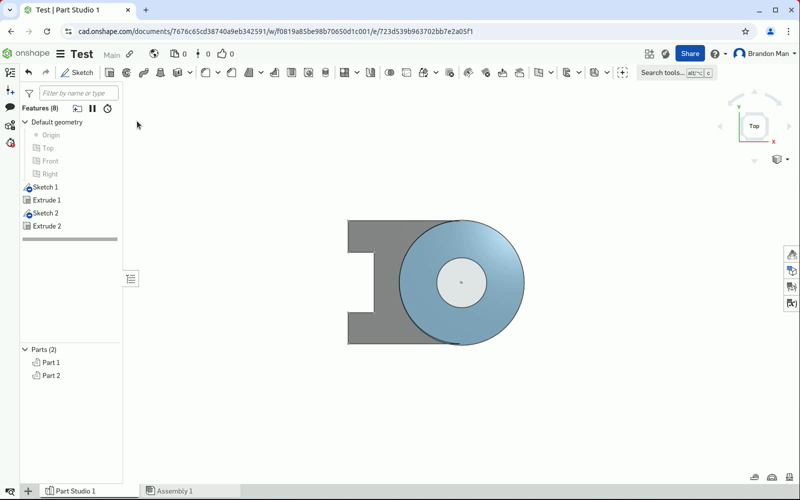
key(shift+7)
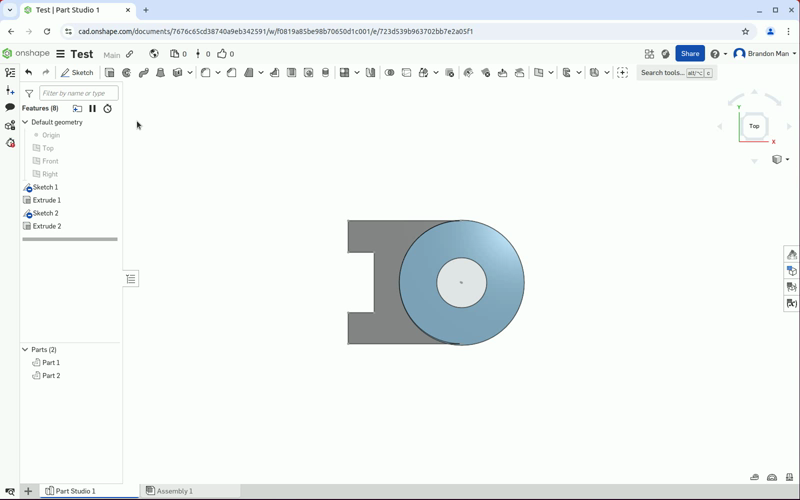
key(up, 3)
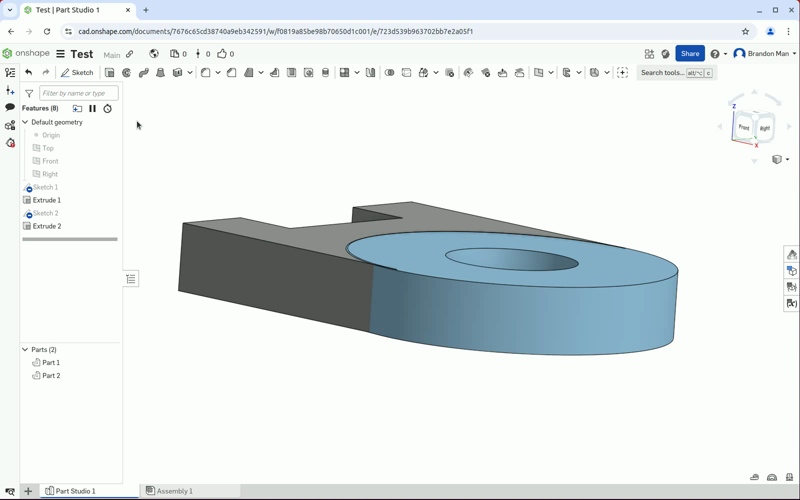
key(left, 3)
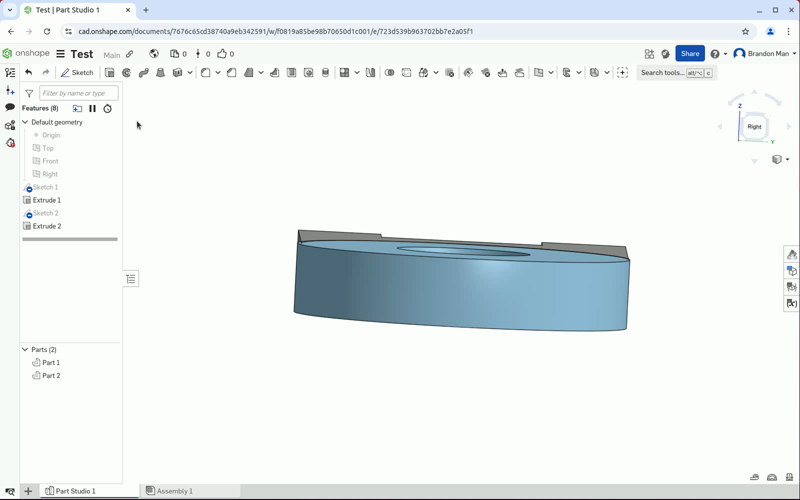
key(right, 3)
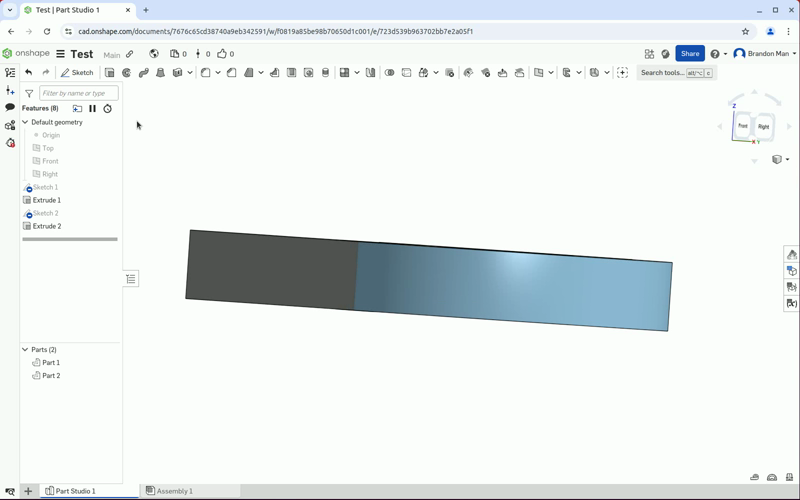
key(down, 3)
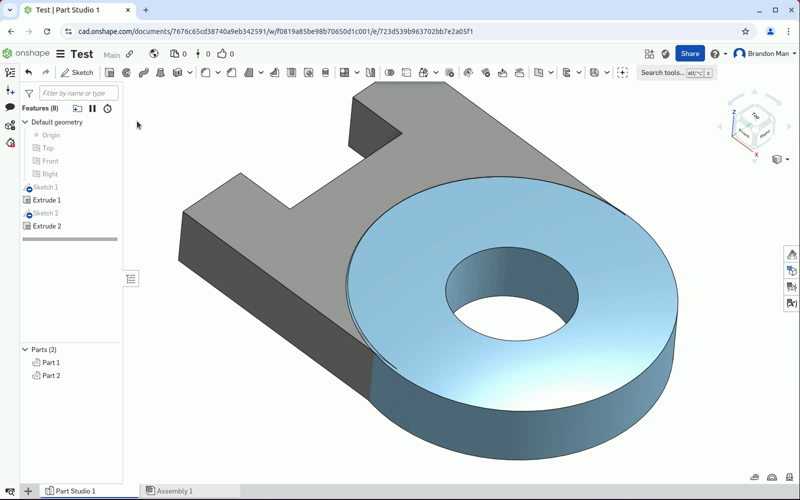
mouse_move(73, 189)
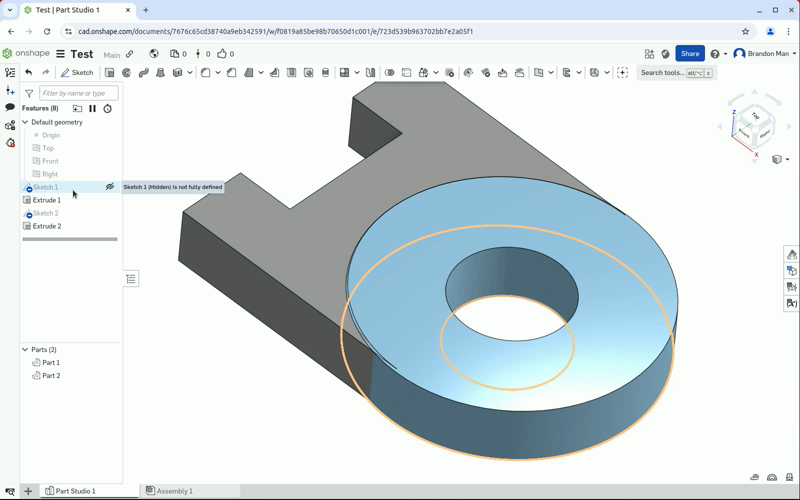
click(73, 189)